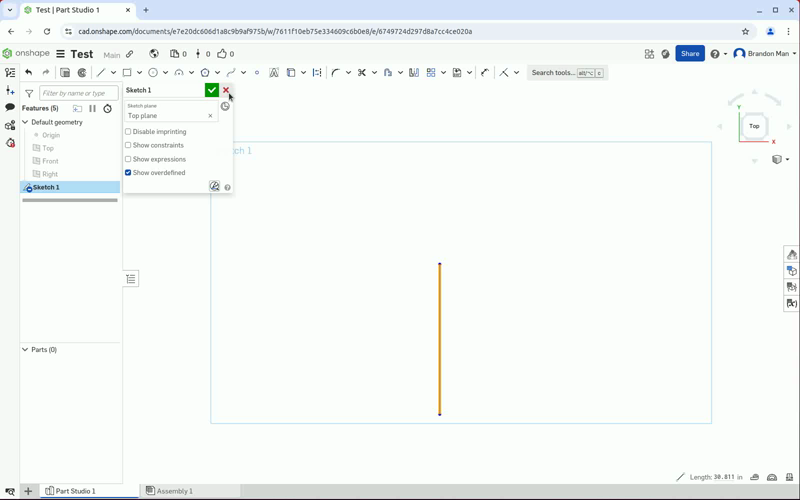
key(shift+h)
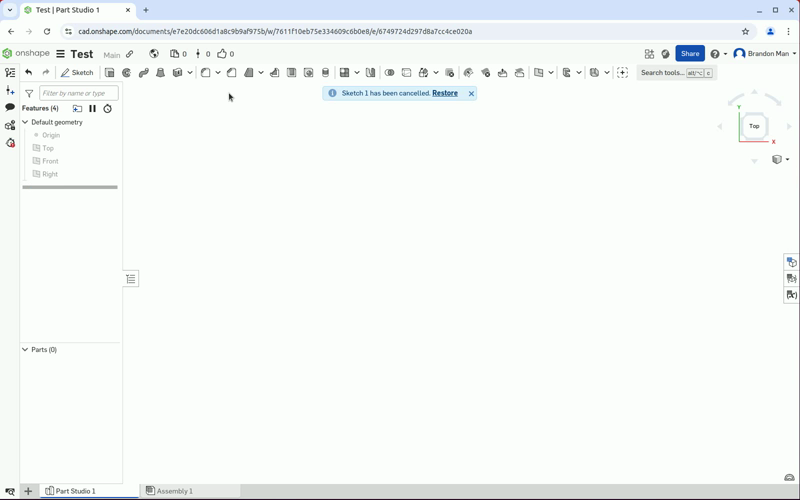
mouse_move(73, 352)
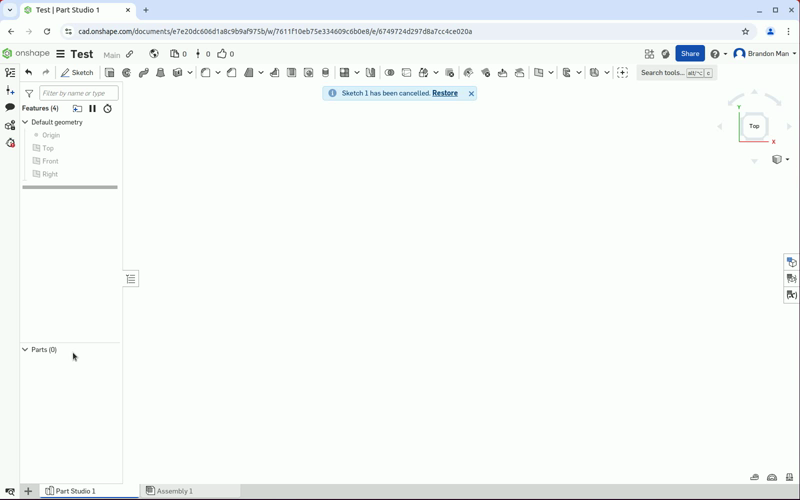
key(y)
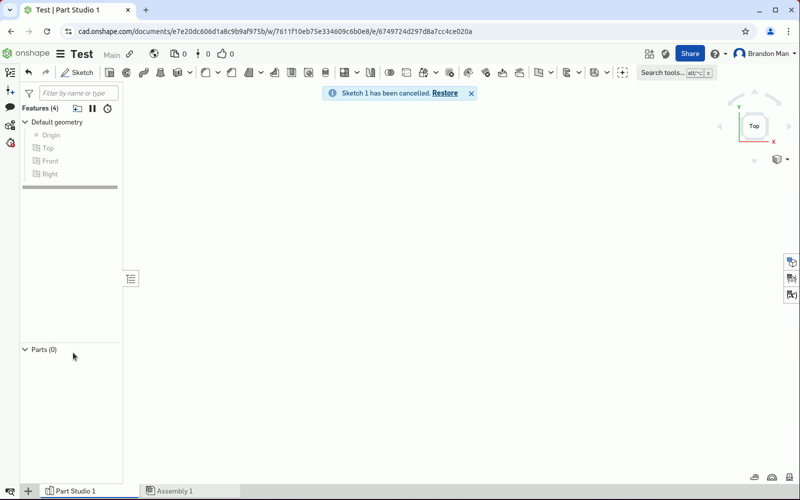
key(shift+p)
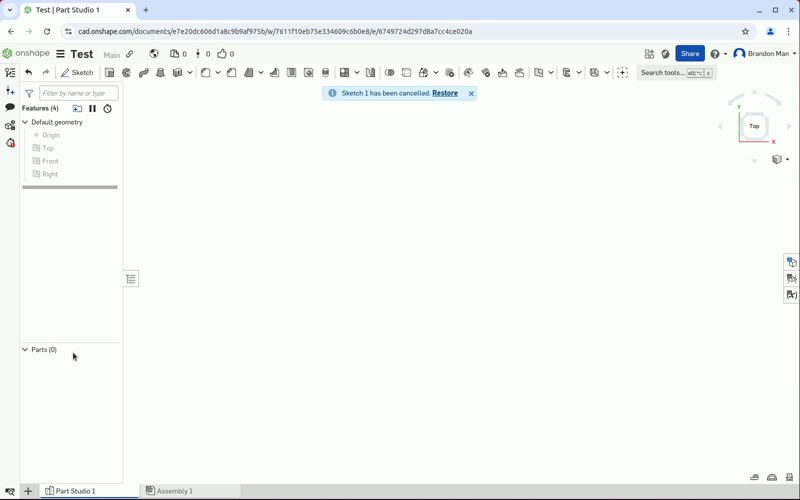
key(space)
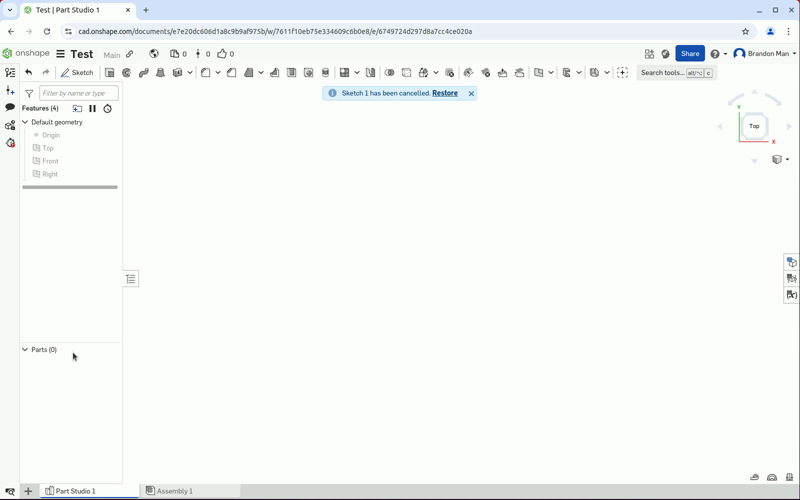
key_down(shift)
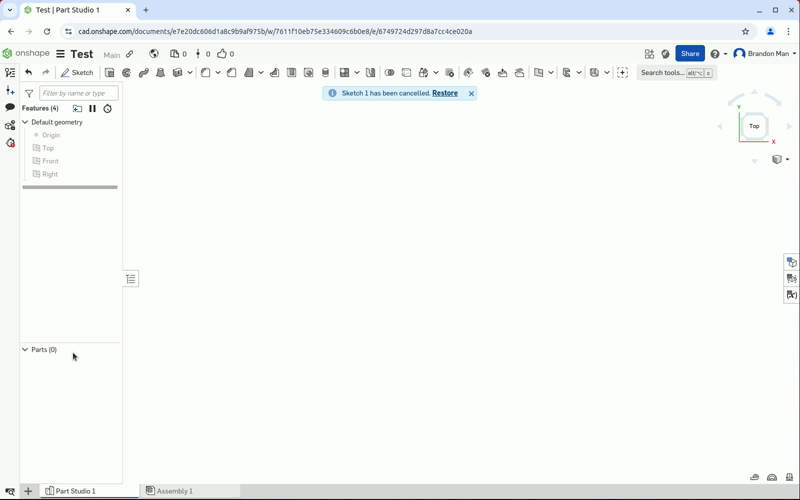
key(up)
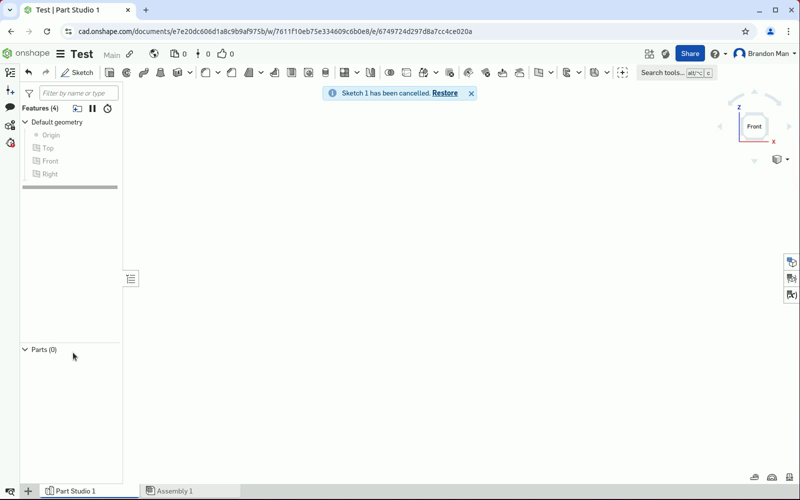
key_up(shift)
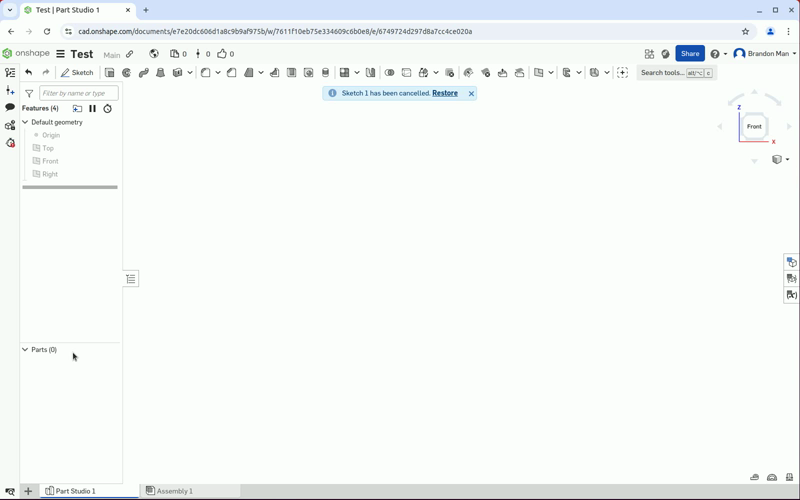
mouse_move(73, 352)
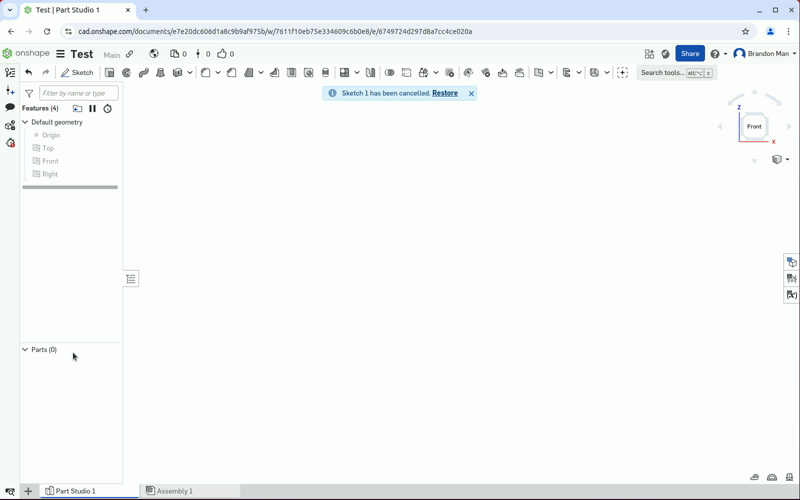
key(shift+y)
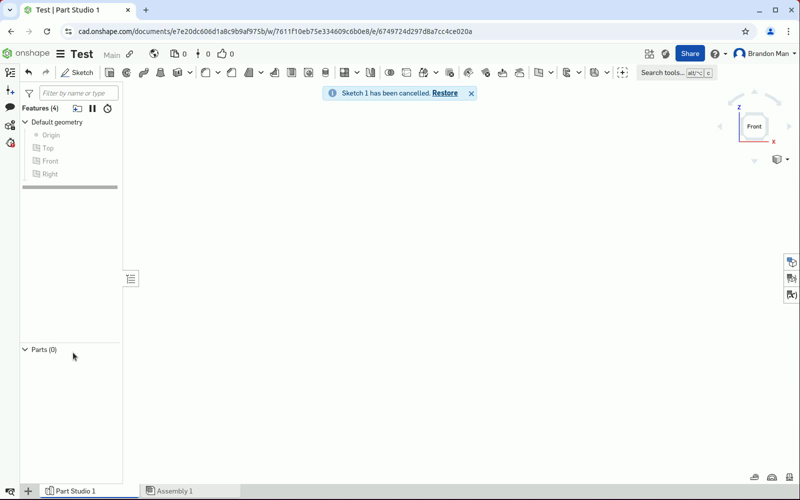
key(shift+s)
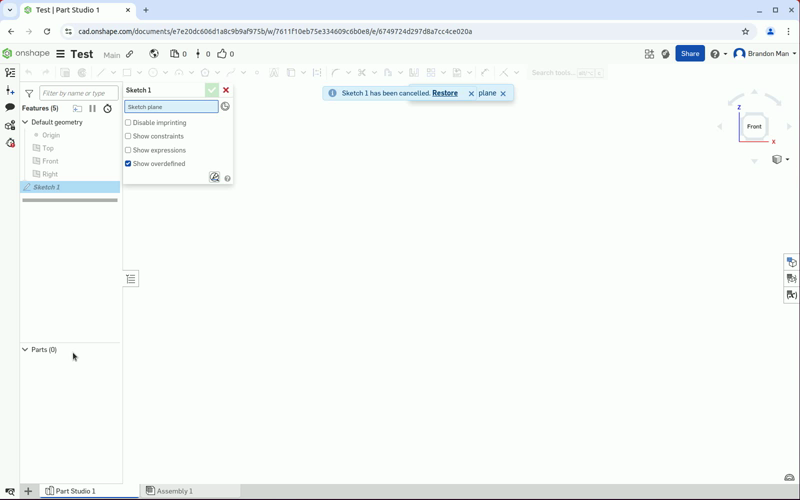
mouse_move(73, 163)
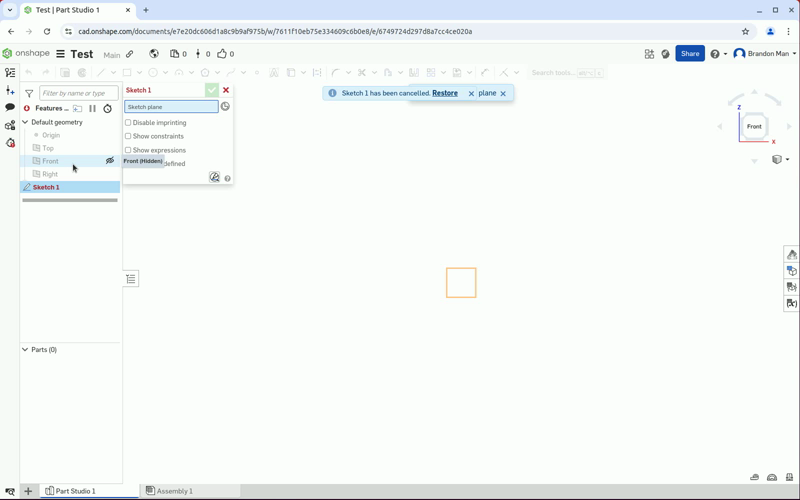
click(73, 163)
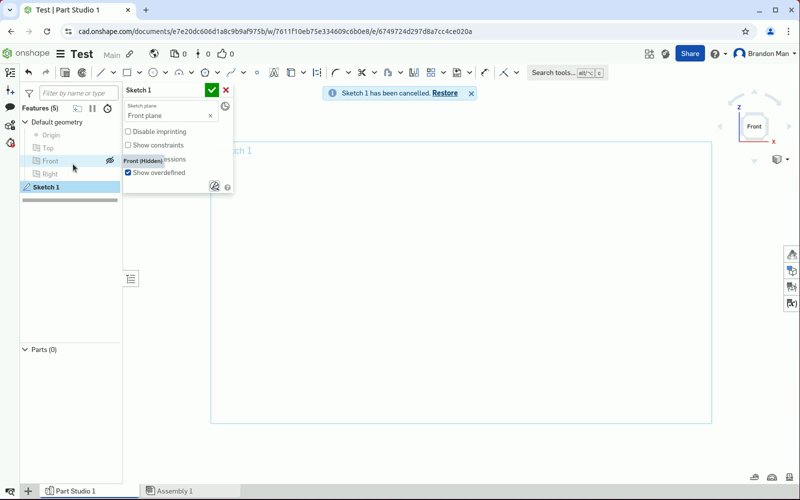
mouse_move(73, 352)
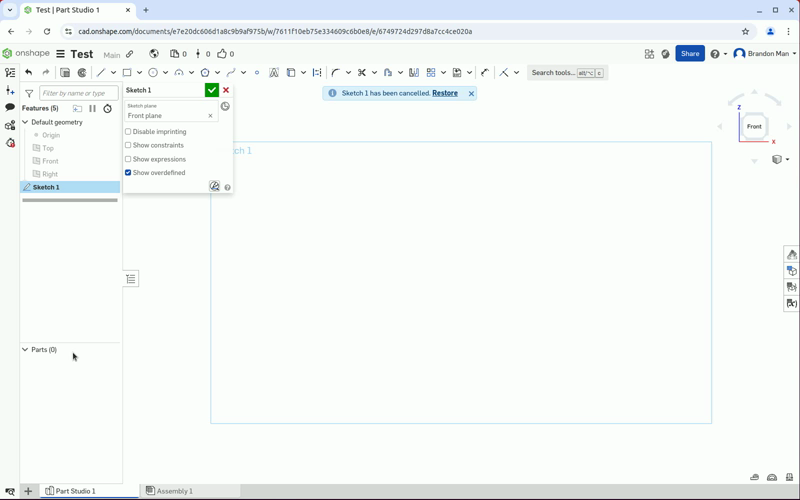
key(y)
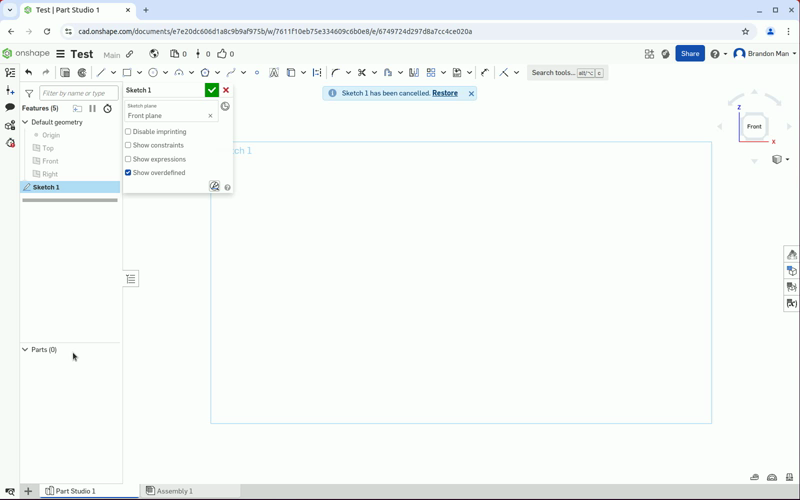
key(c)
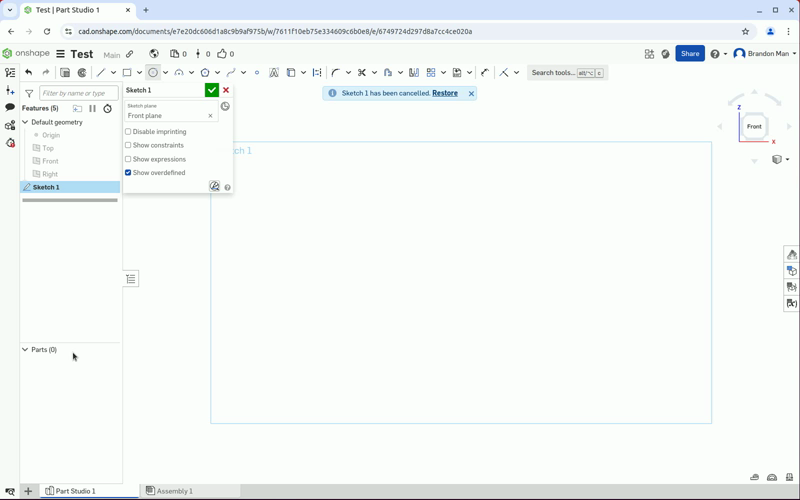
key_down(shift)
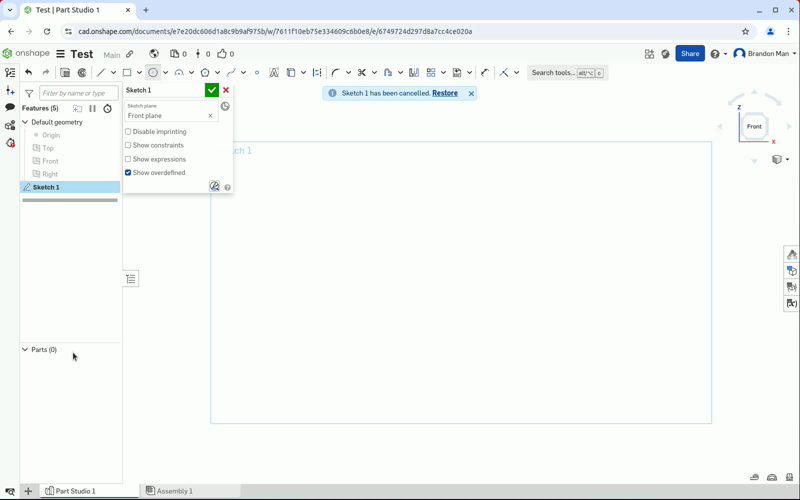
mouse_move(460, 282)
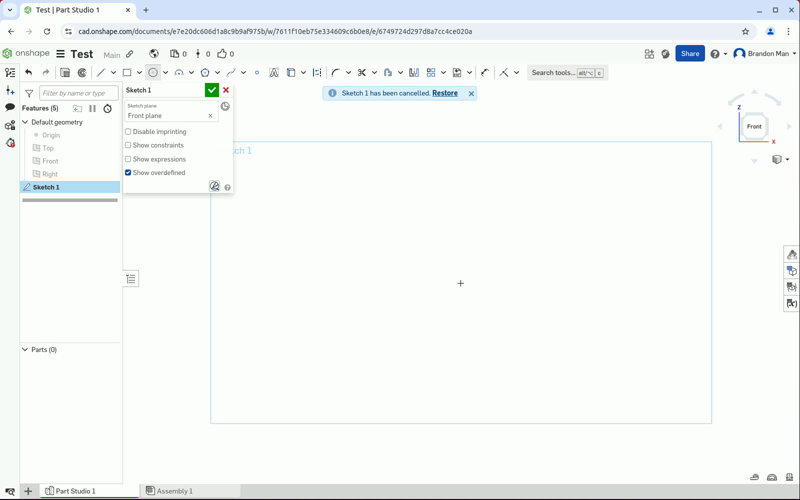
click(460, 282)
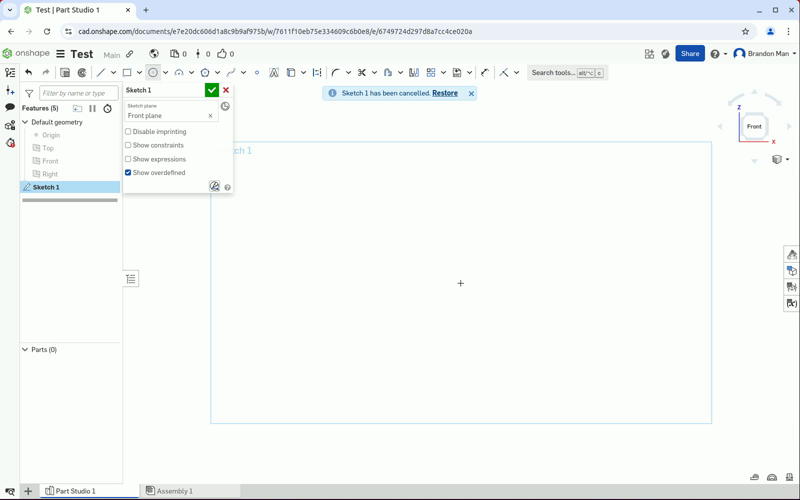
key_up(shift)
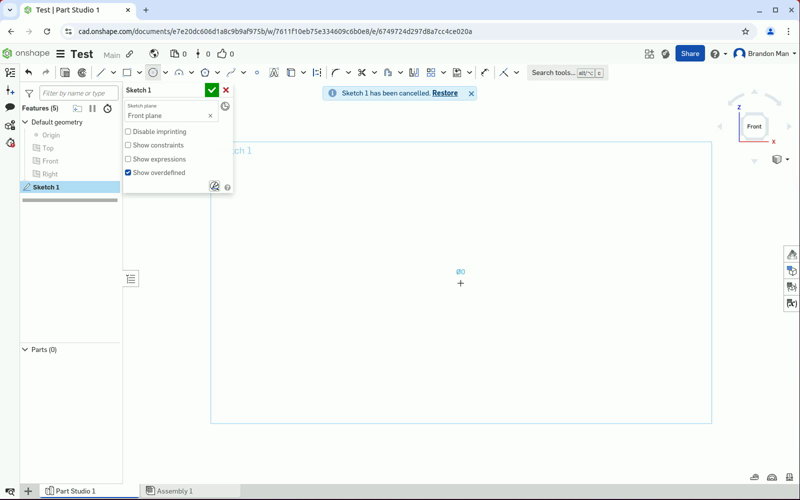
mouse_move(478, 282)
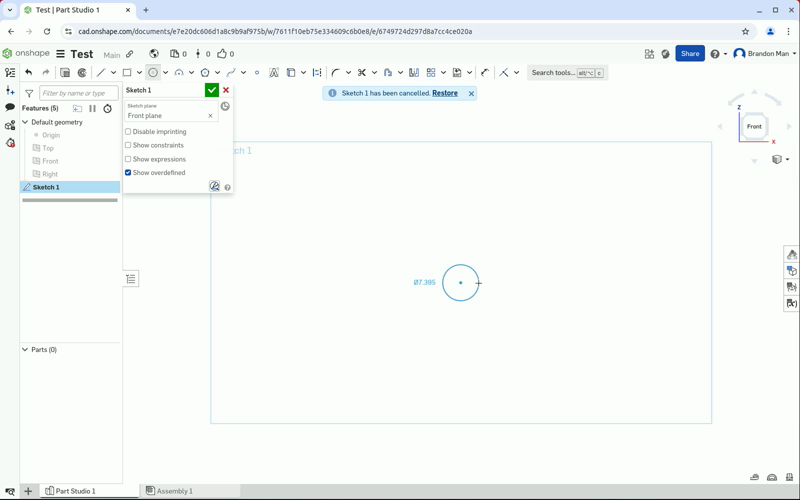
click(478, 282)
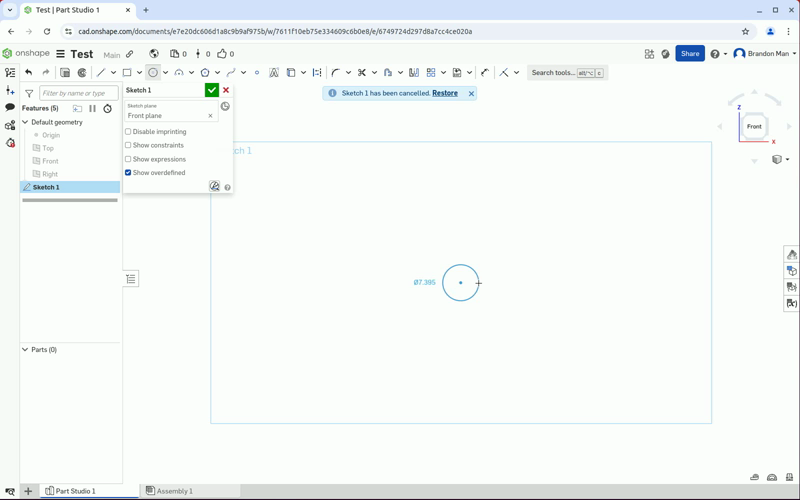
key(esc)
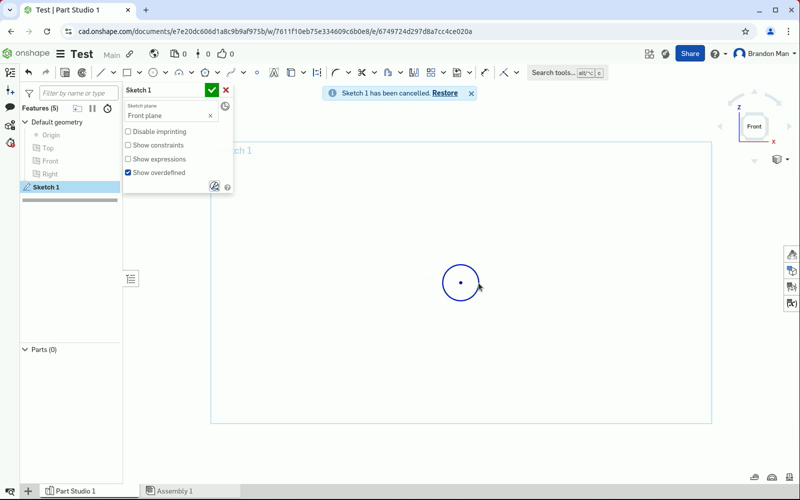
mouse_move(471, 294)
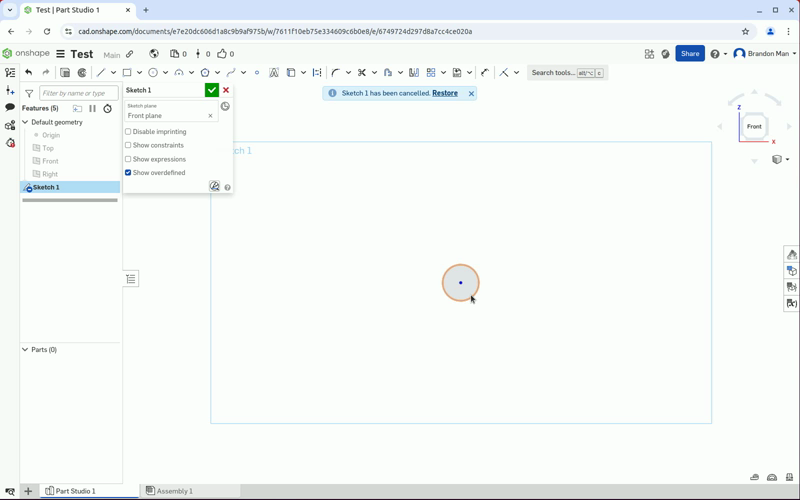
scroll(6)
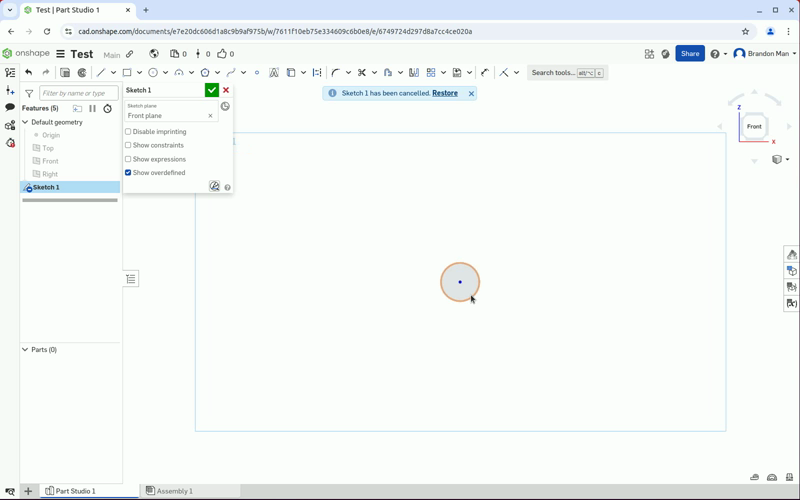
scroll(6)
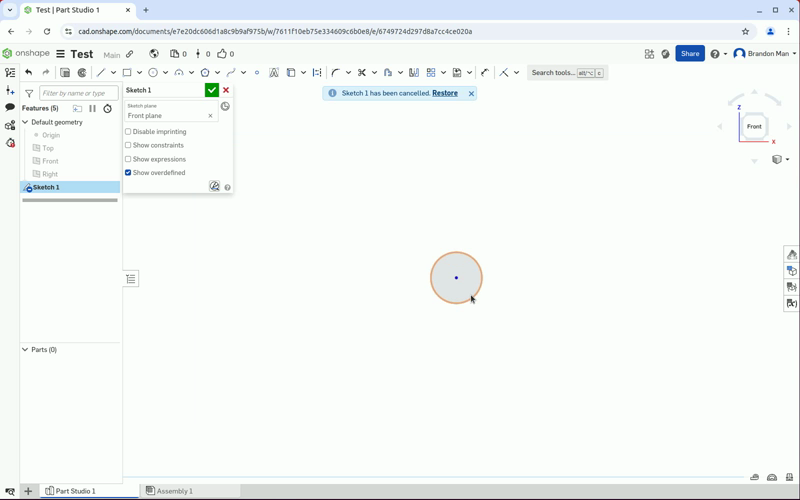
scroll(6)
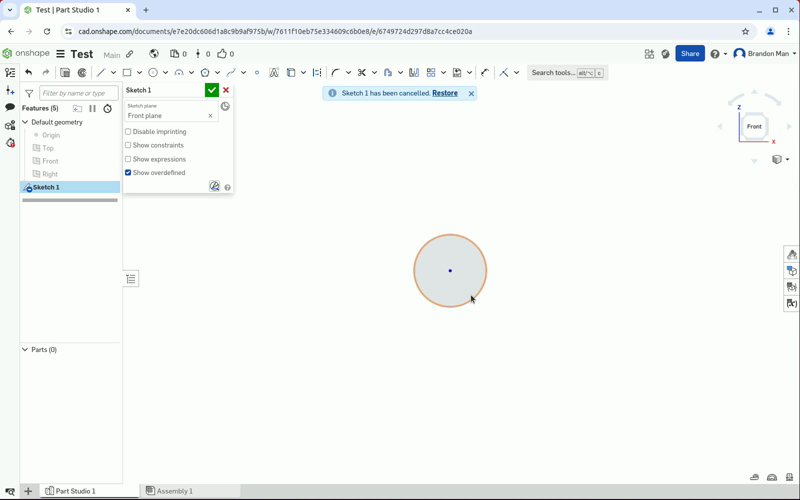
scroll(6)
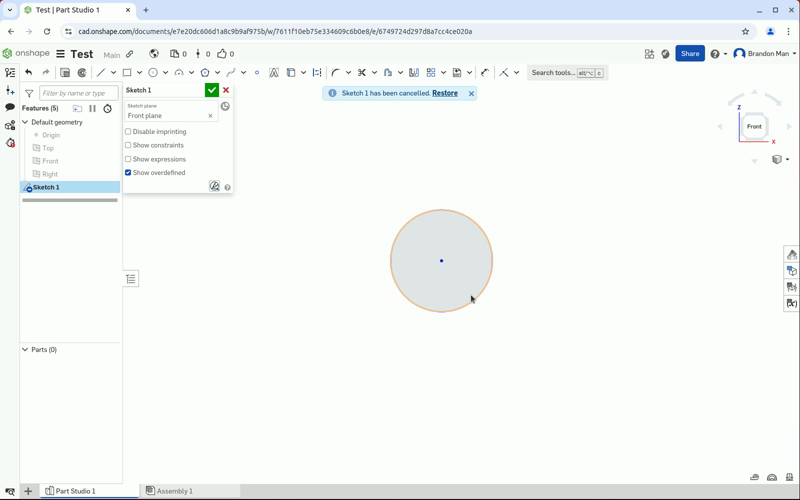
scroll(6)
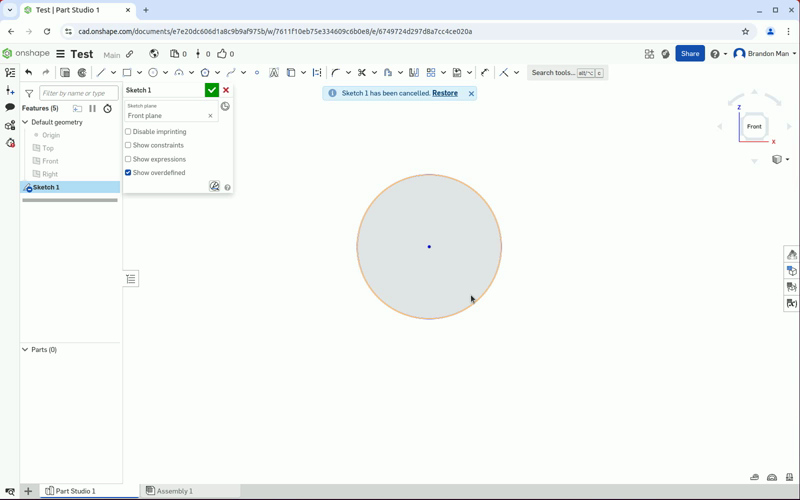
scroll(6)
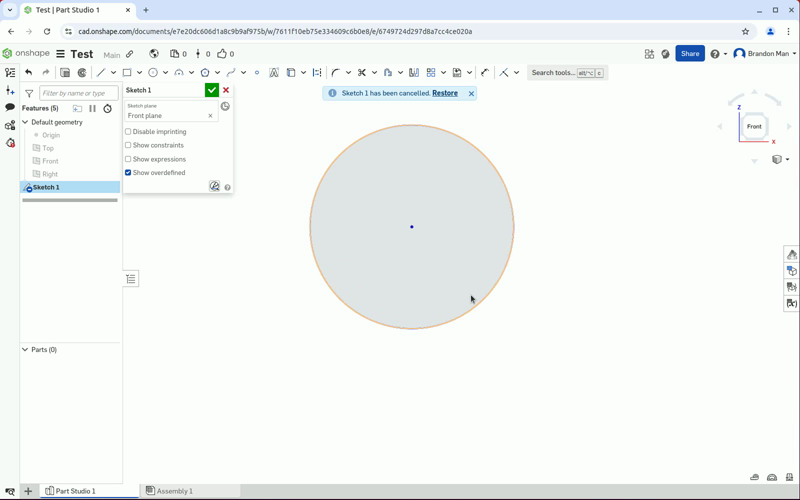
scroll(6)
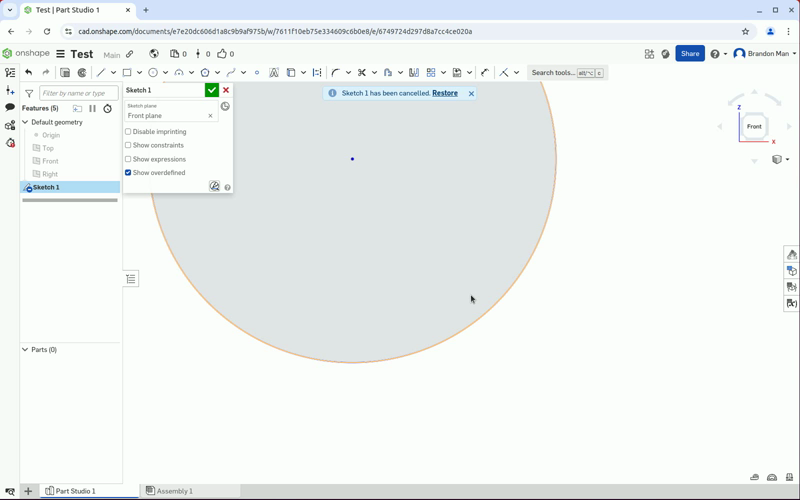
click(471, 294)
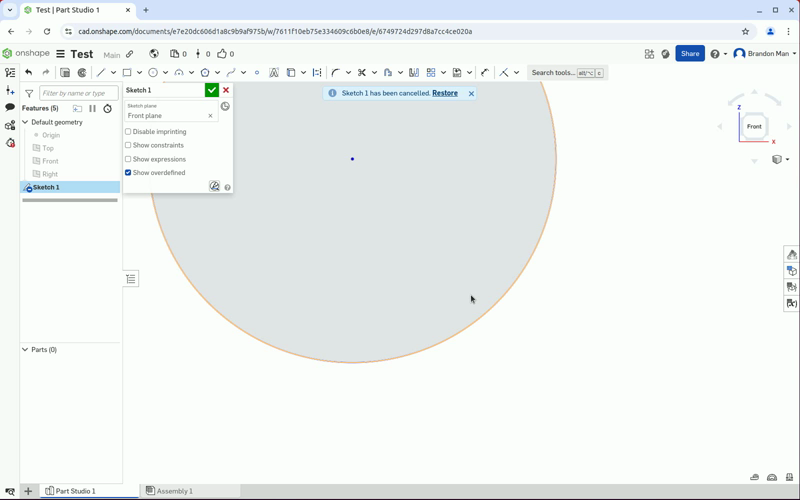
scroll(-6)
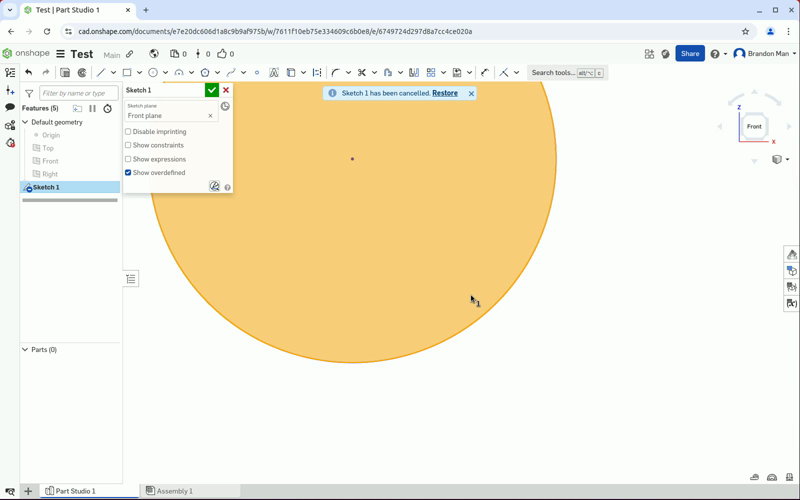
scroll(-6)
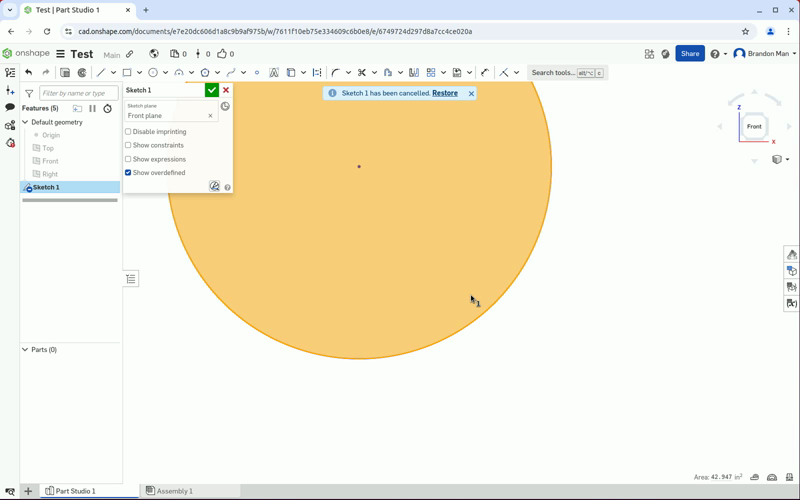
scroll(-6)
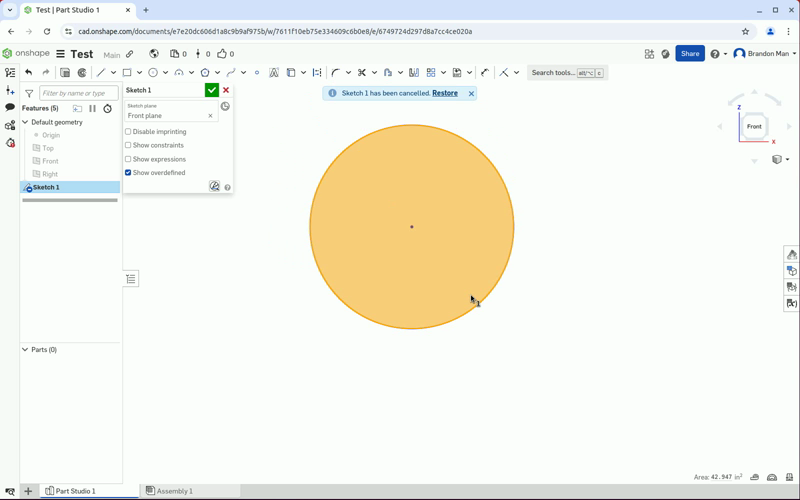
scroll(-6)
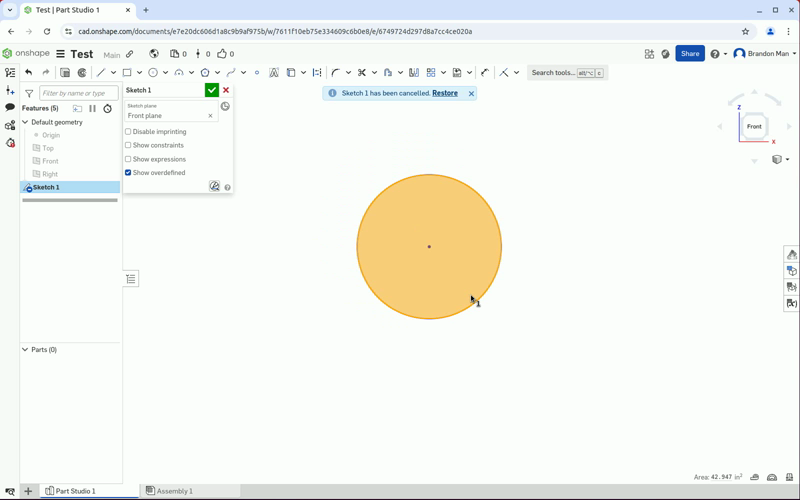
scroll(-6)
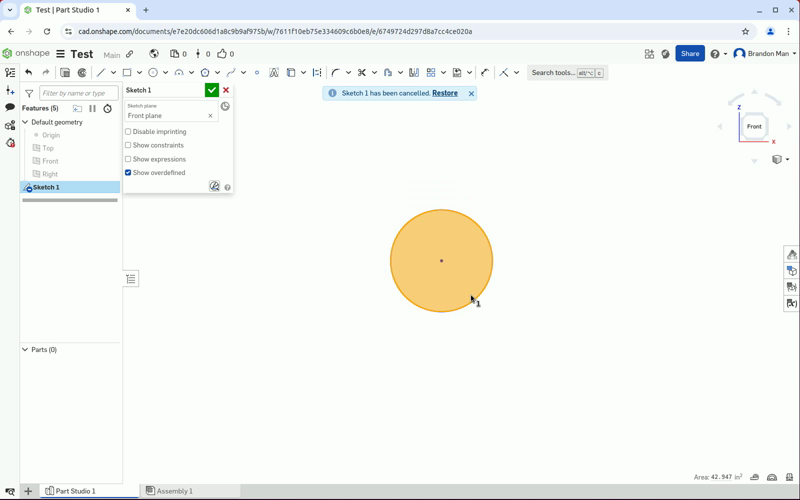
scroll(-6)
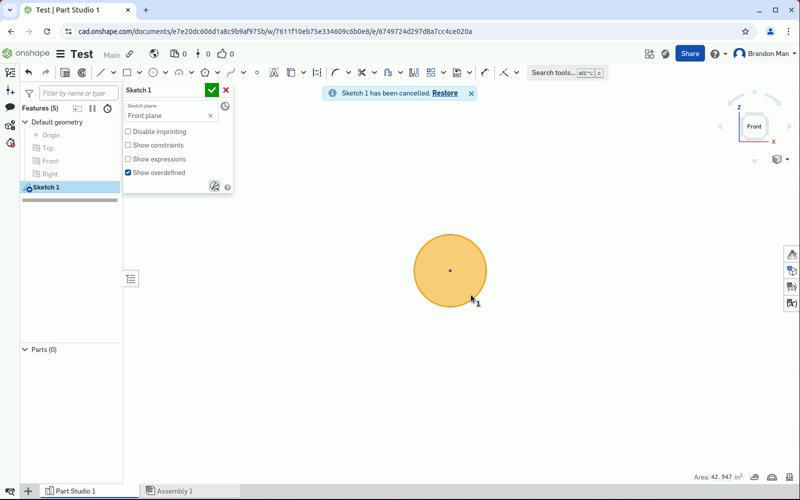
scroll(-6)
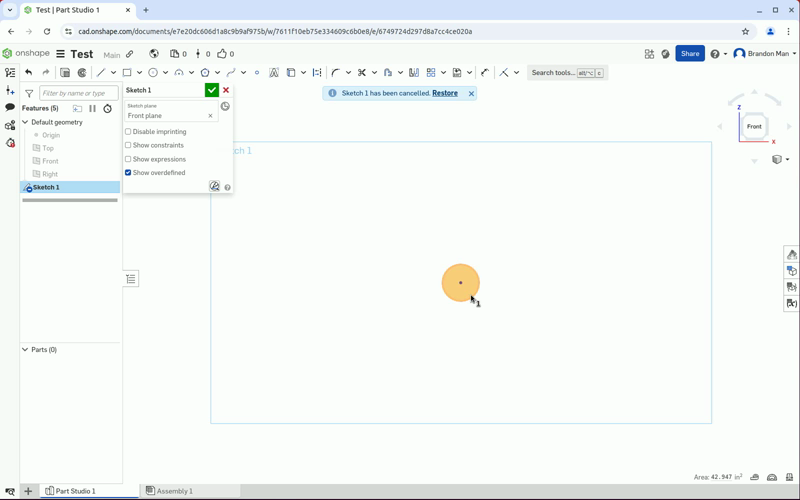
mouse_move(73, 352)
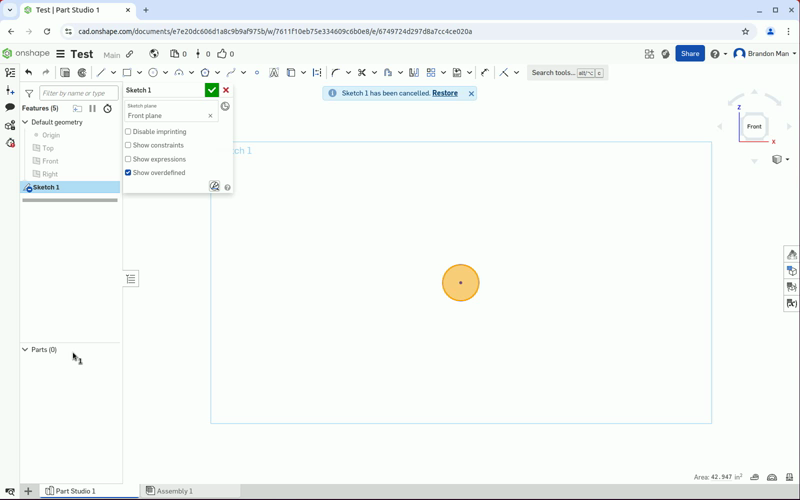
key(shift+y)
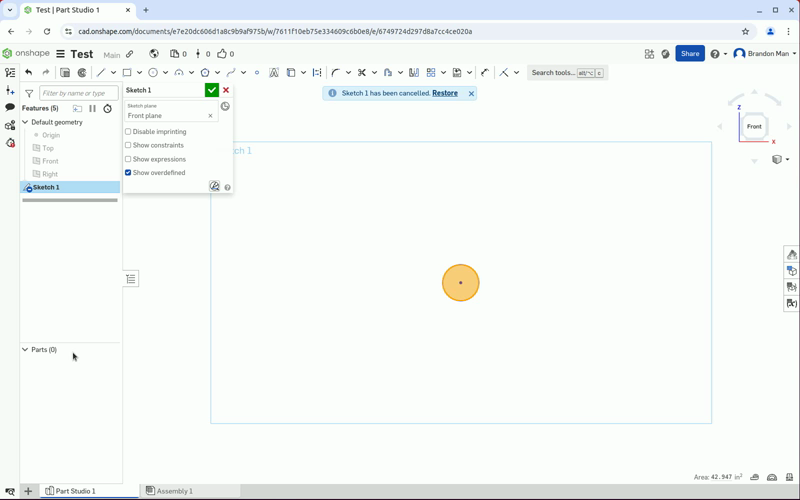
key(shift+e)
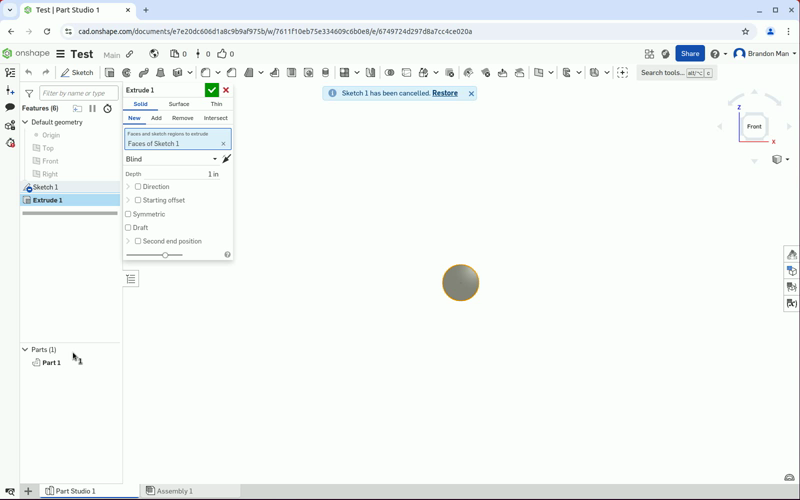
mouse_move(143, 106)
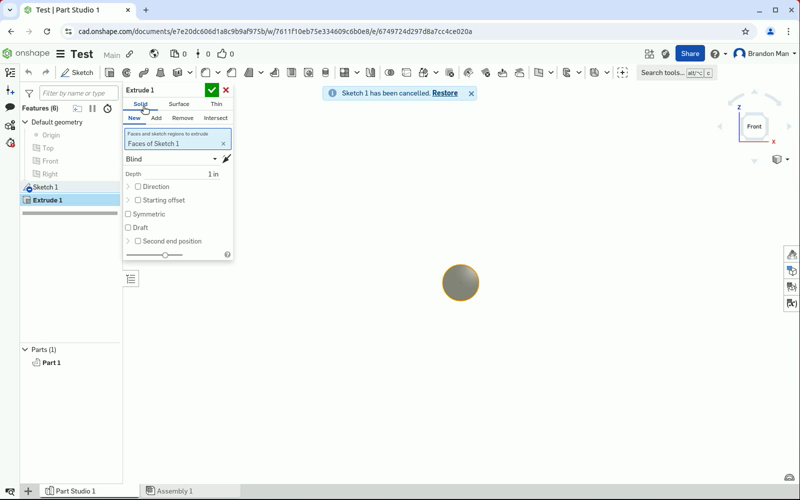
click(143, 106)
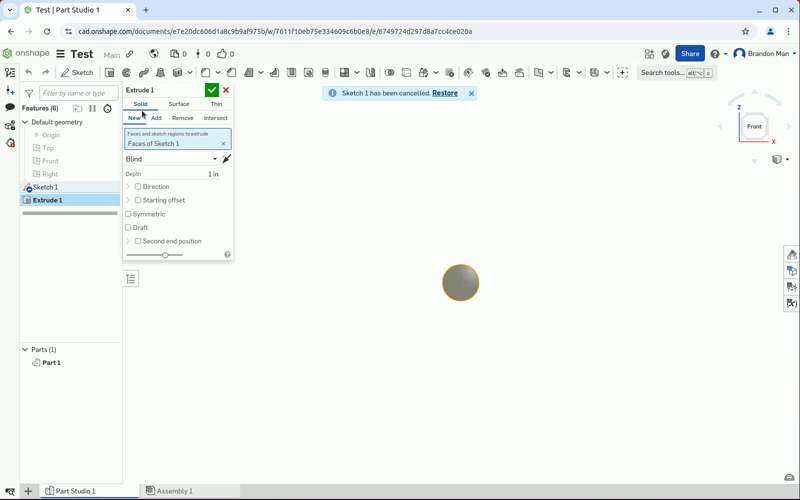
mouse_move(137, 120)
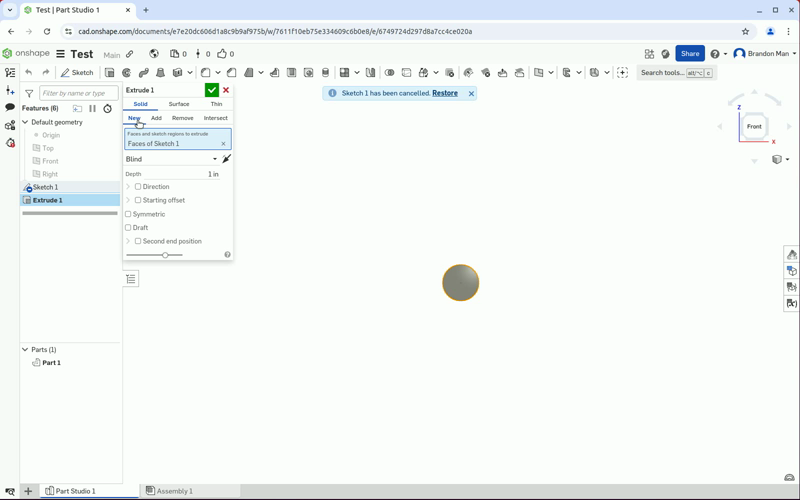
click(137, 120)
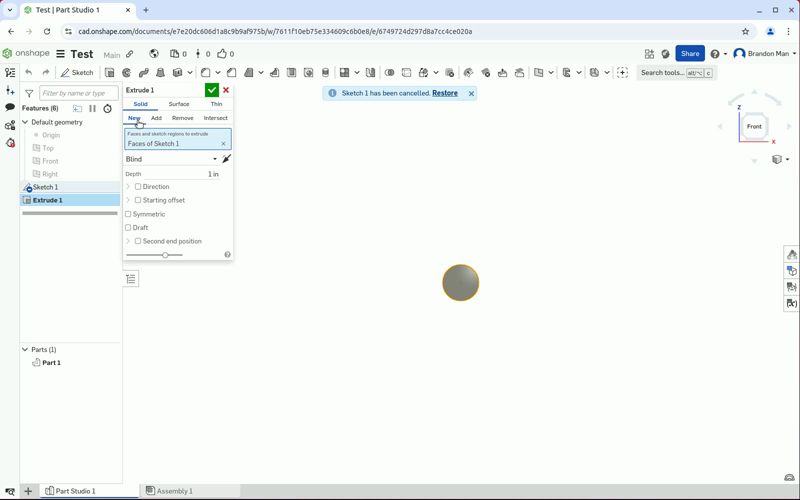
key(tab, 4)
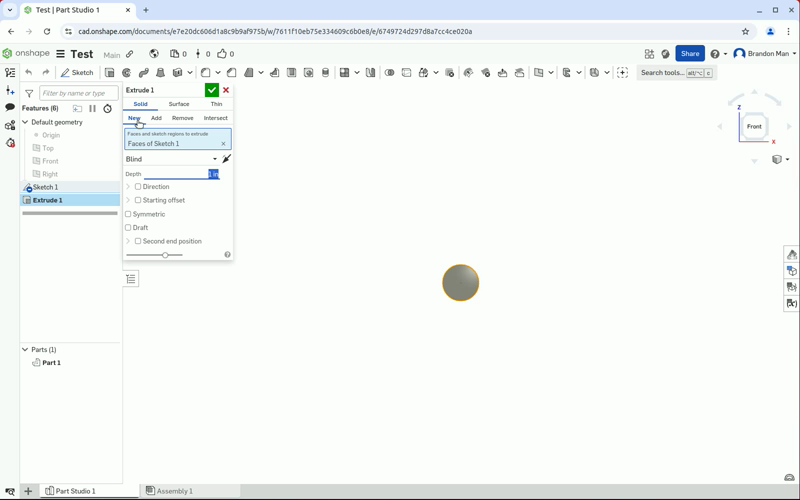
text(23.108)
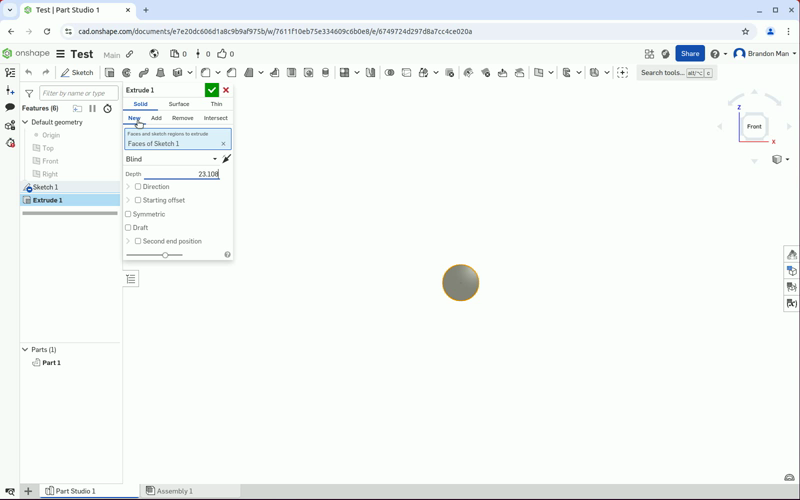
key(enter)
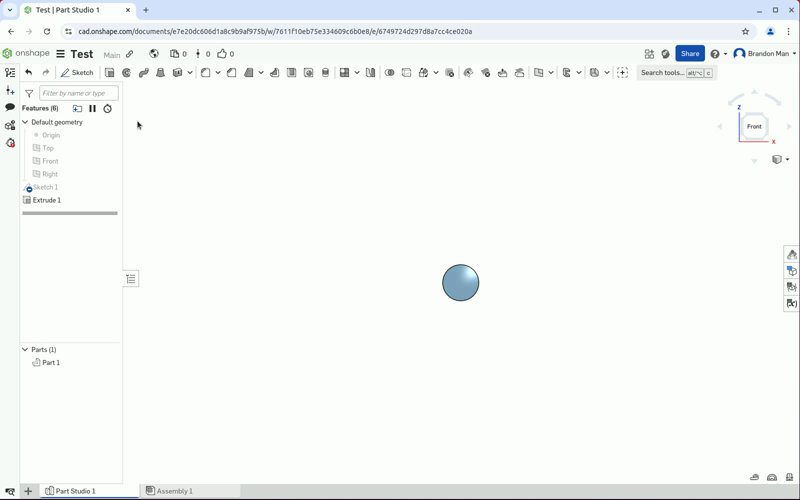
key(shift+h)
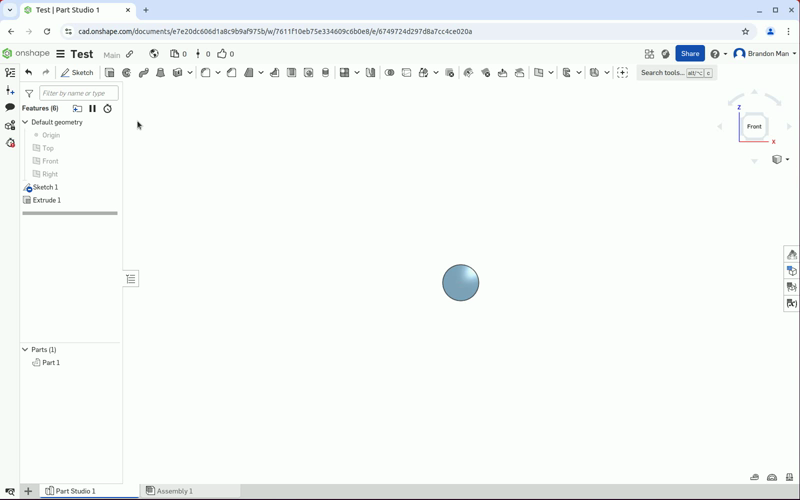
key(shift+h)
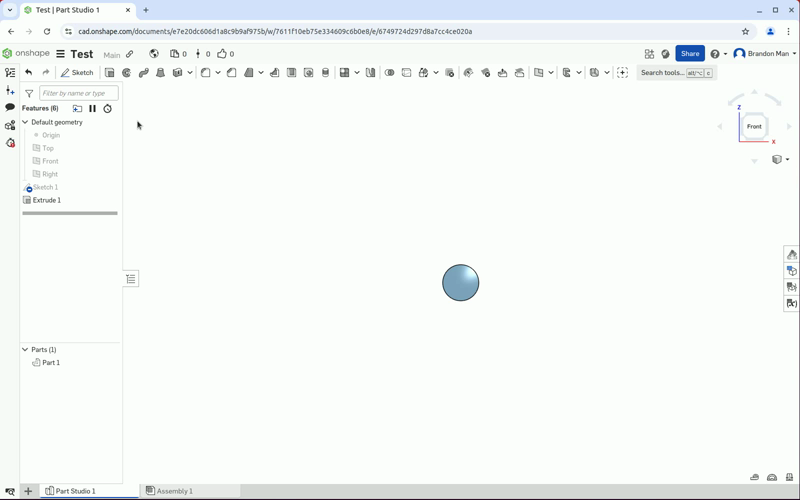
mouse_move(73, 189)
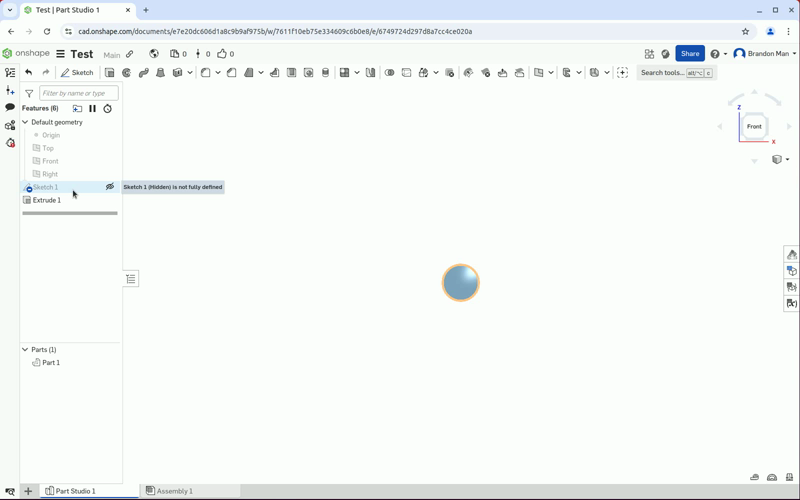
click(73, 189)
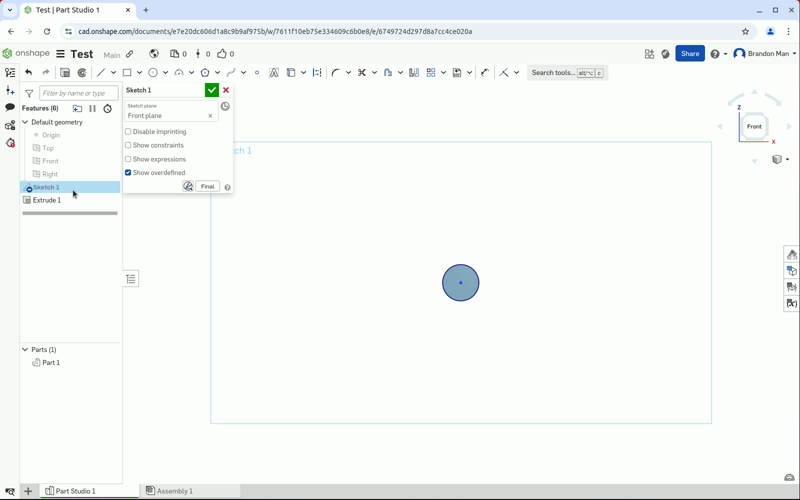
mouse_move(229, 92)
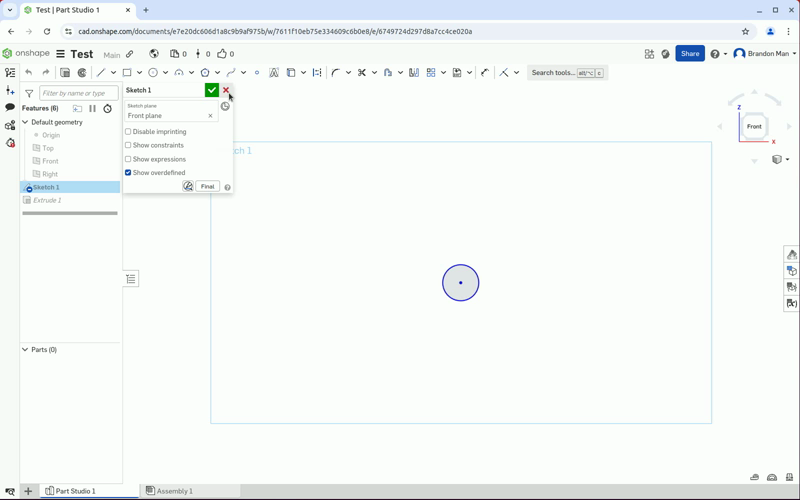
click(229, 92)
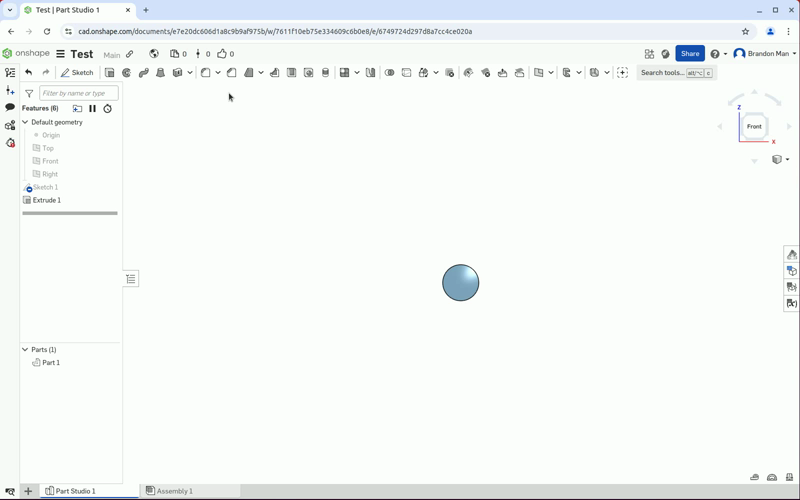
mouse_move(73, 352)
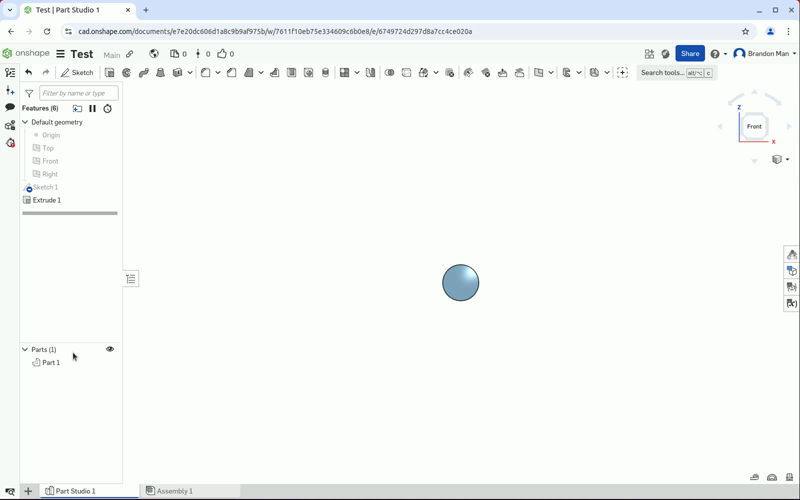
key(y)
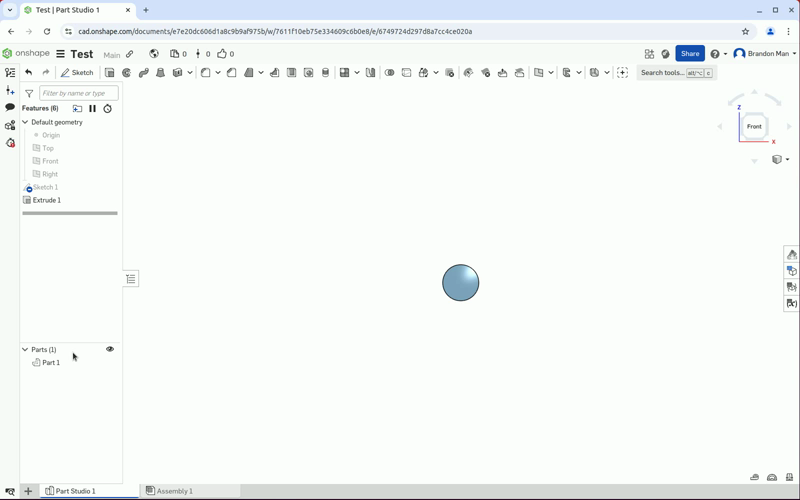
key(shift+p)
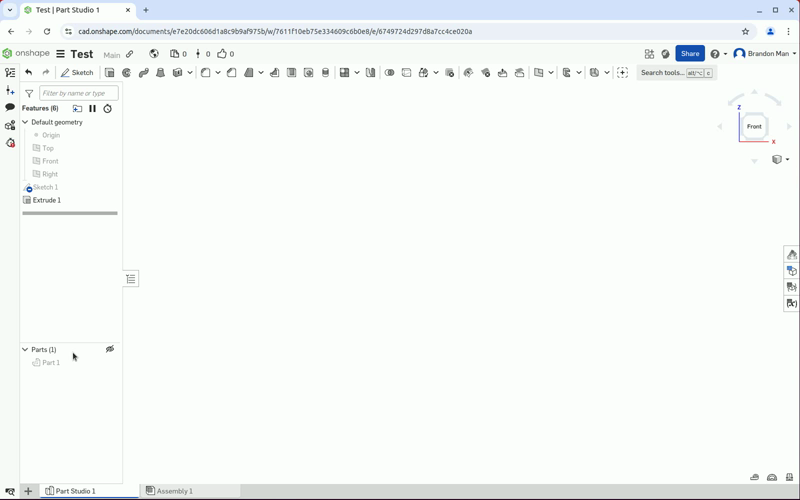
key(space)
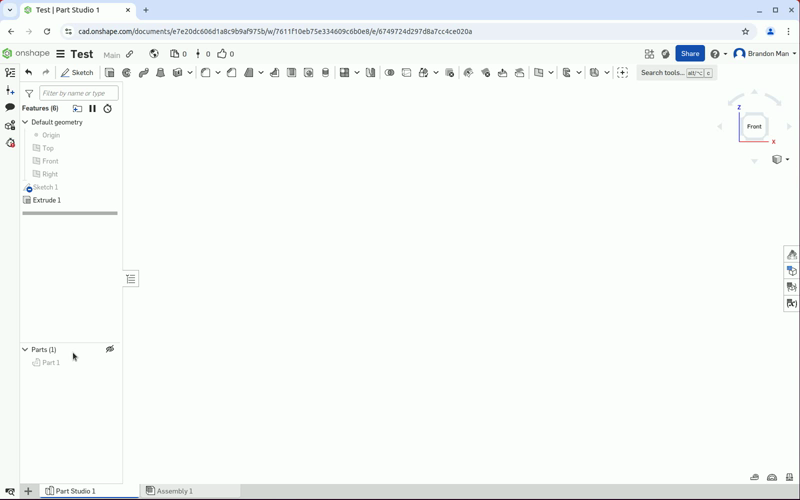
key_down(shift)
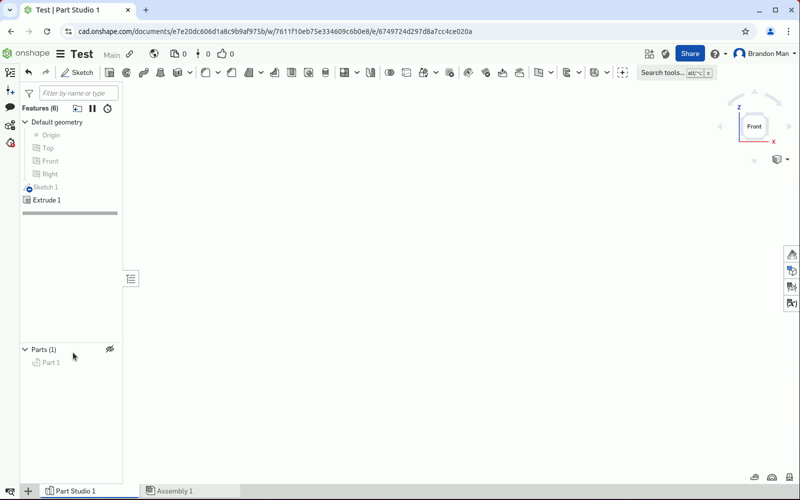
key(left)
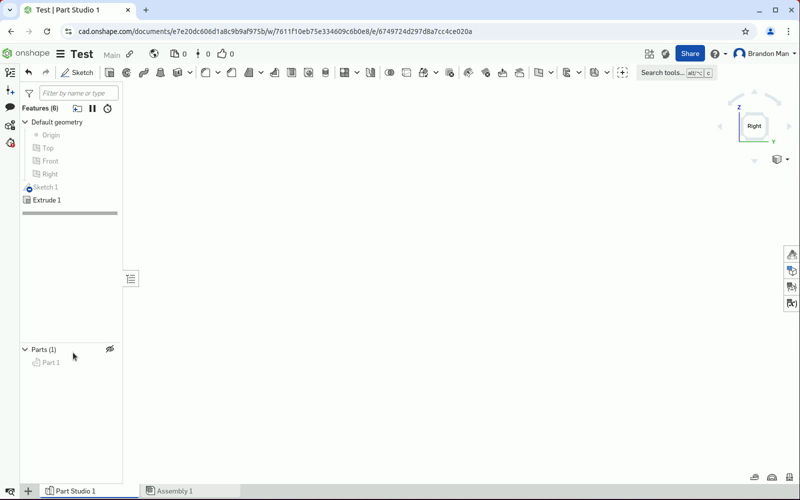
key_up(shift)
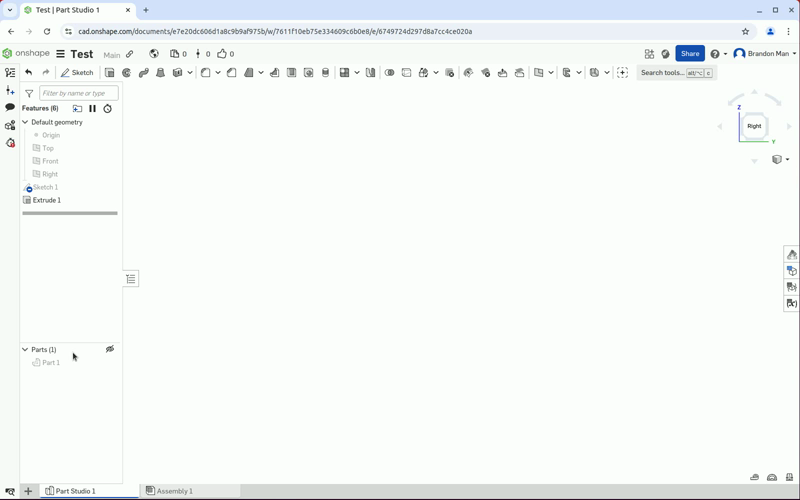
mouse_move(73, 352)
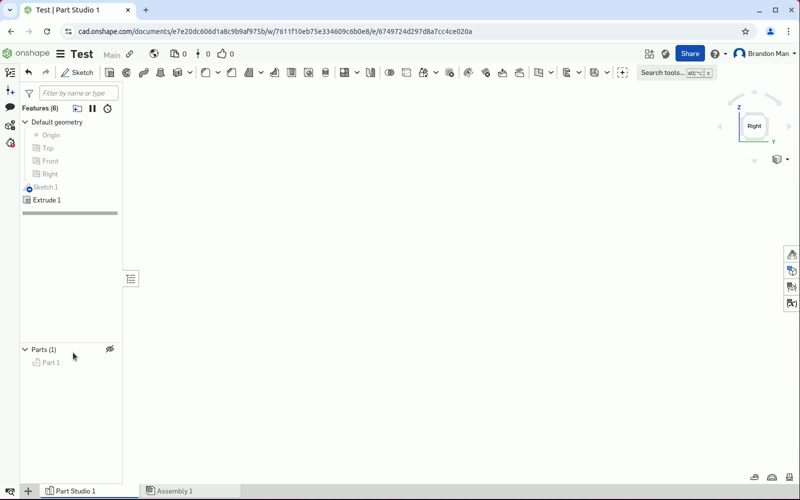
key(shift+y)
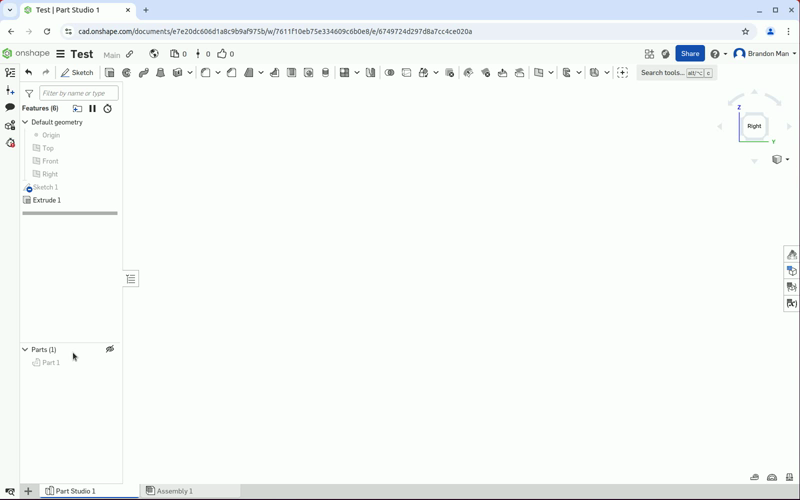
key(shift+s)
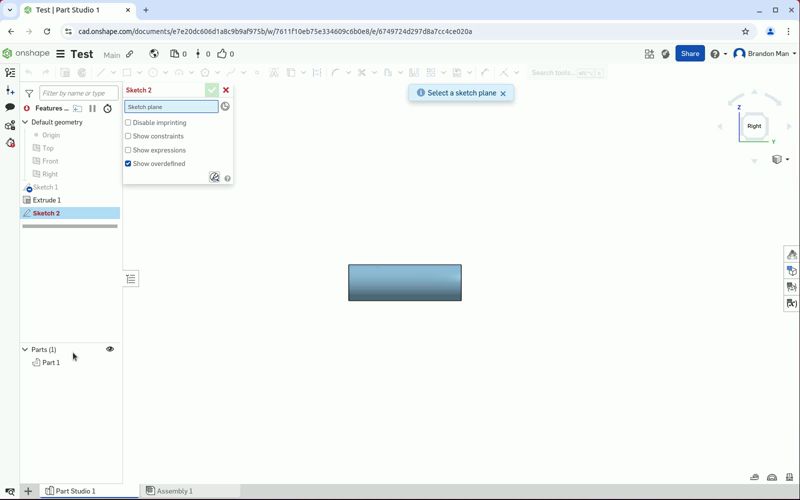
mouse_move(73, 176)
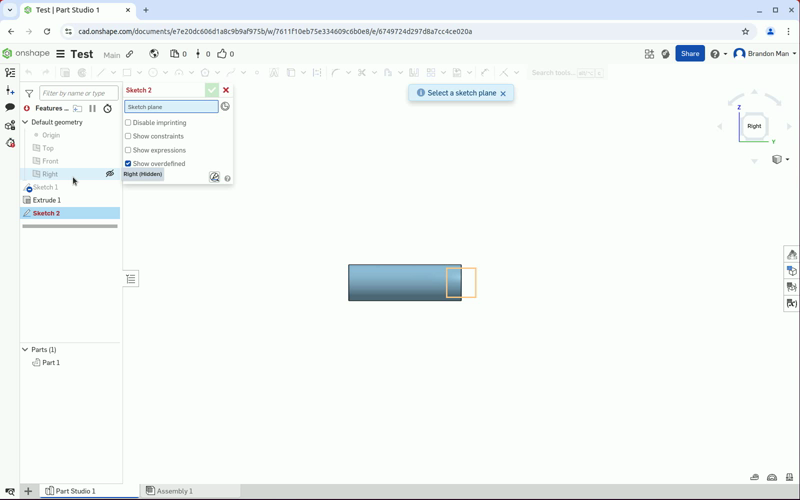
click(73, 176)
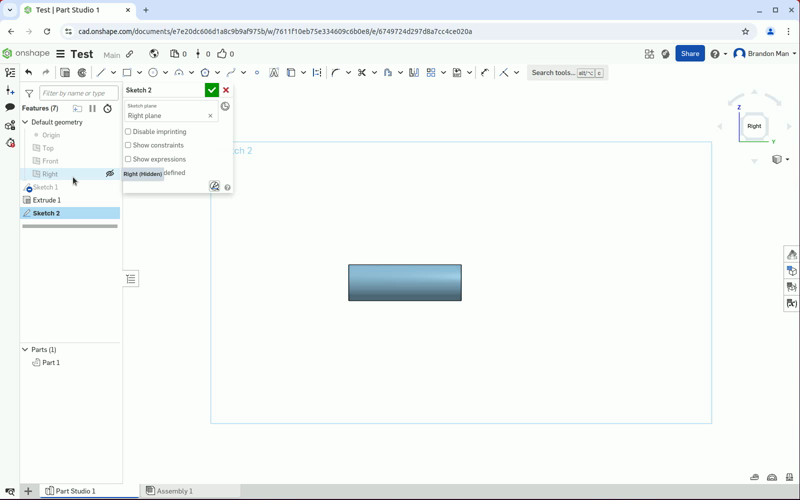
mouse_move(73, 352)
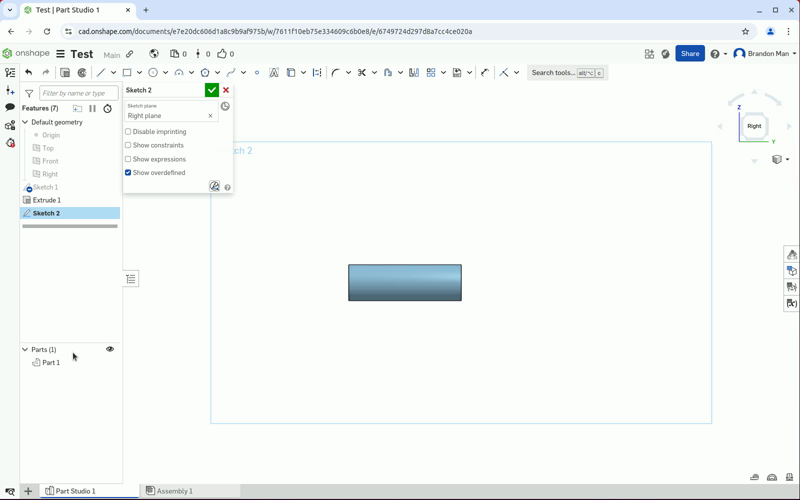
key(y)
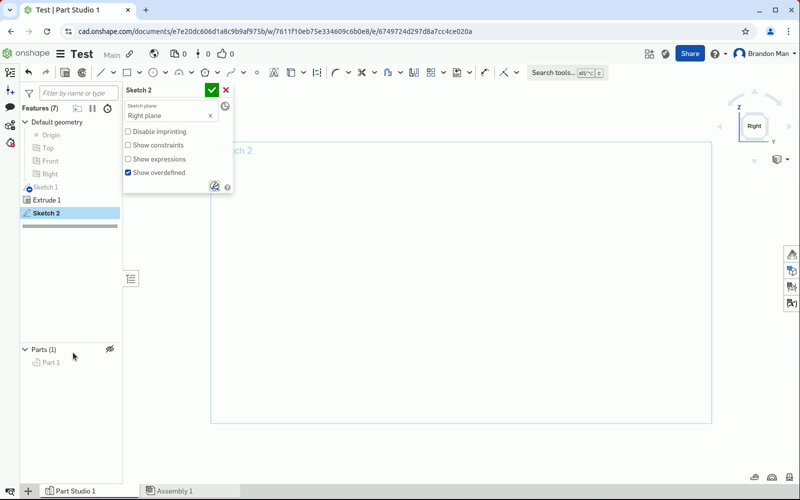
key(c)
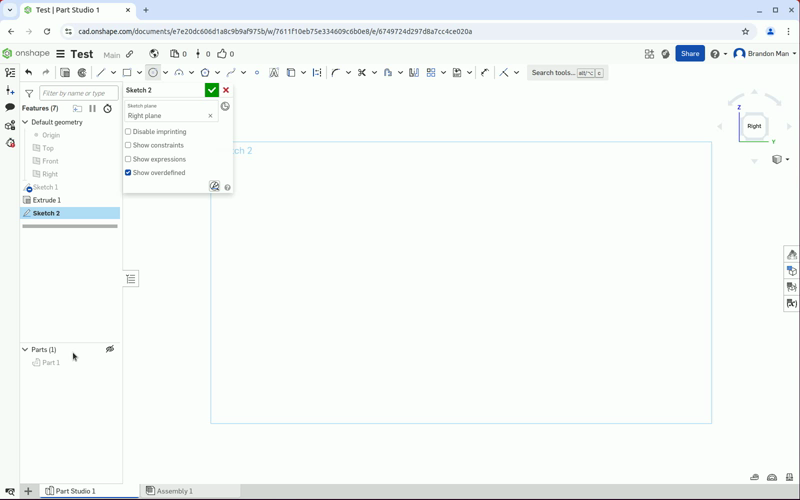
key_down(shift)
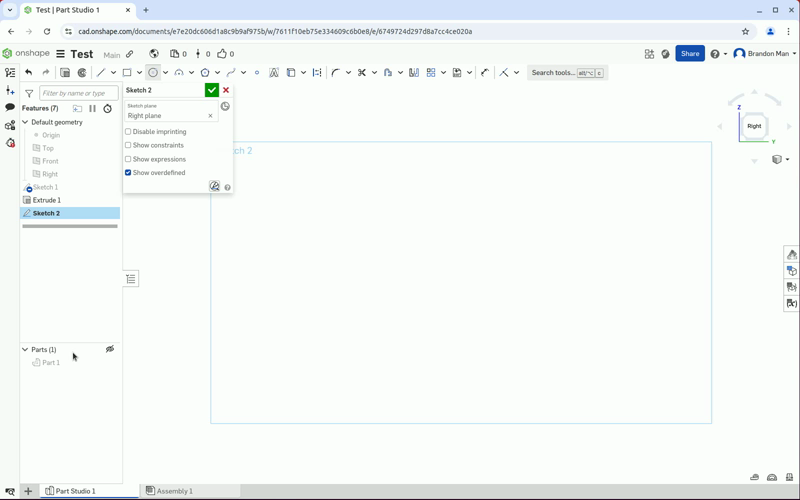
mouse_move(461, 282)
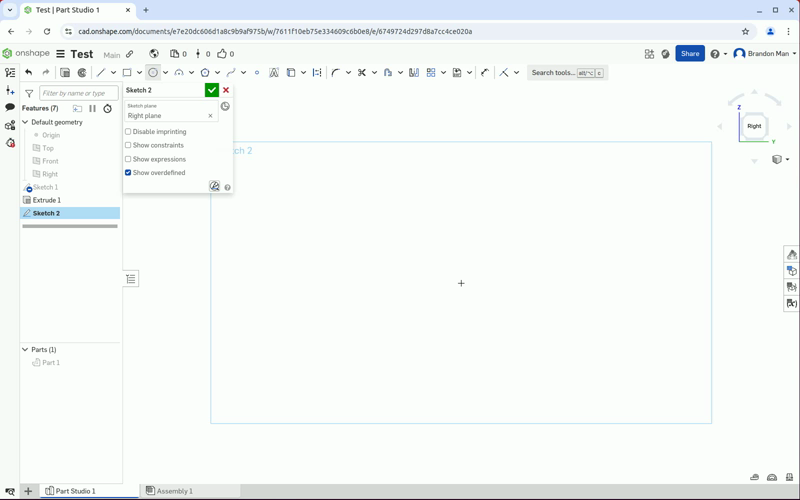
click(461, 282)
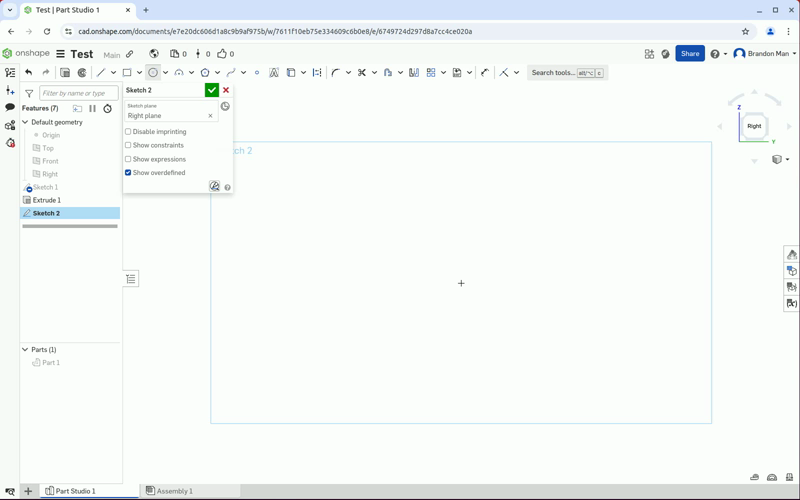
key_up(shift)
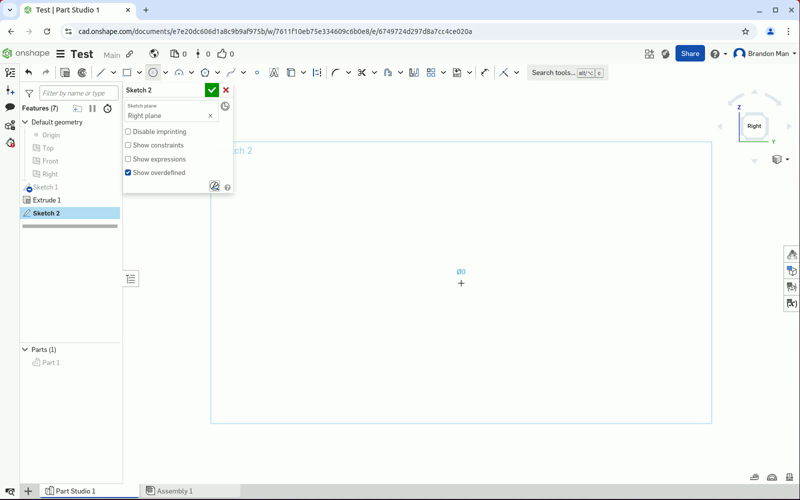
mouse_move(517, 282)
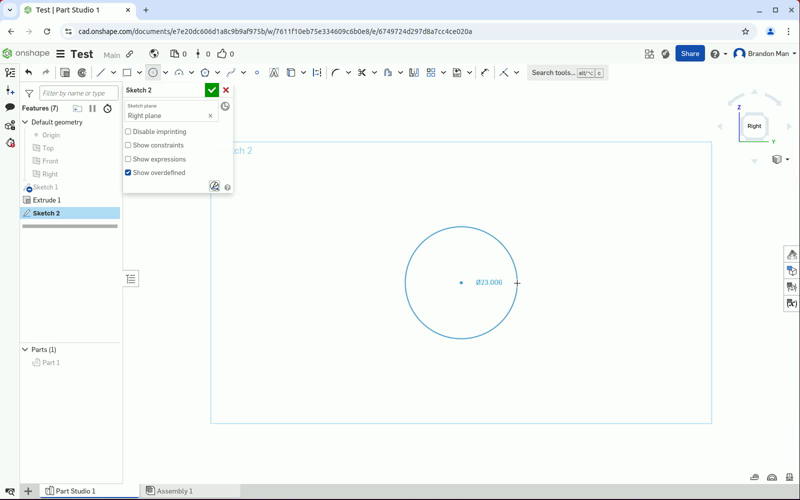
click(517, 282)
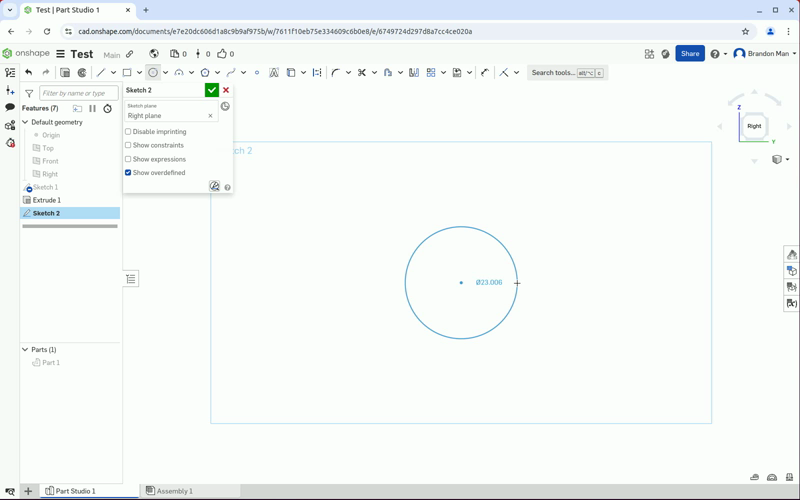
key(esc)
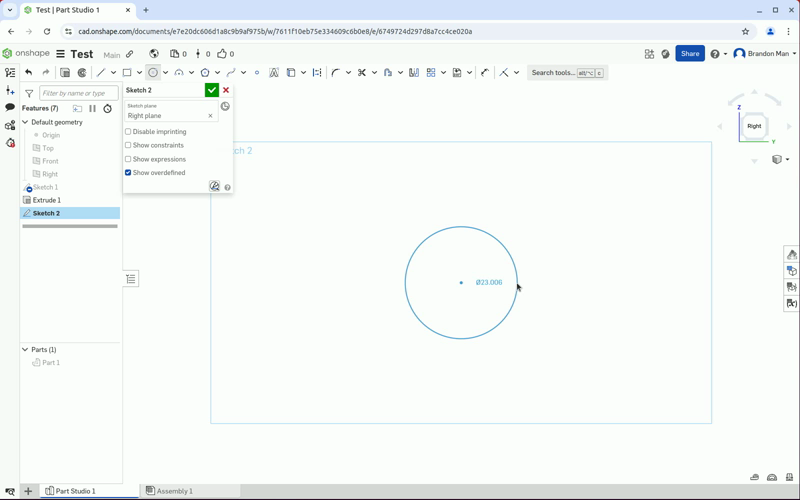
mouse_move(453, 282)
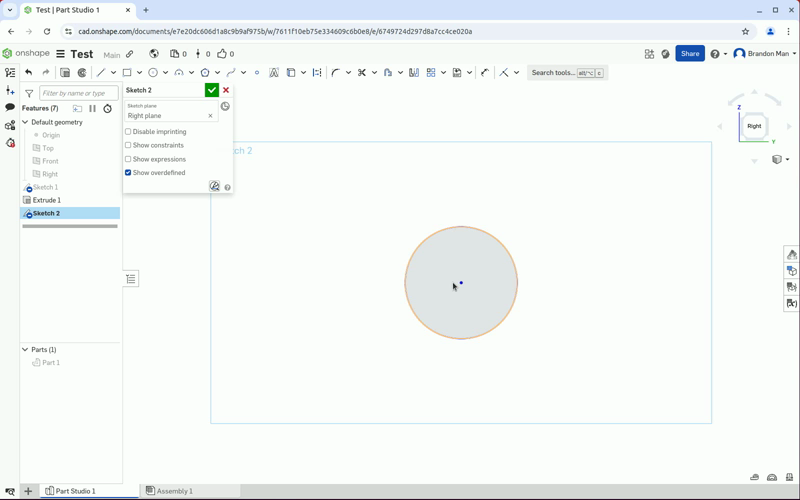
click(453, 282)
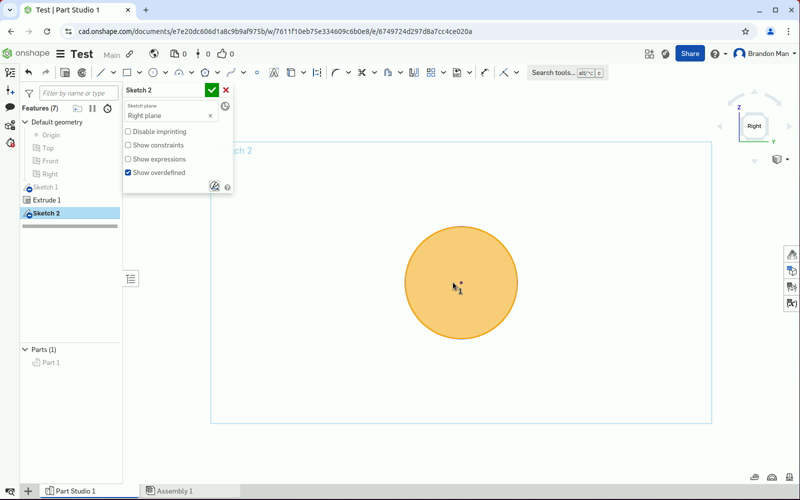
mouse_move(73, 352)
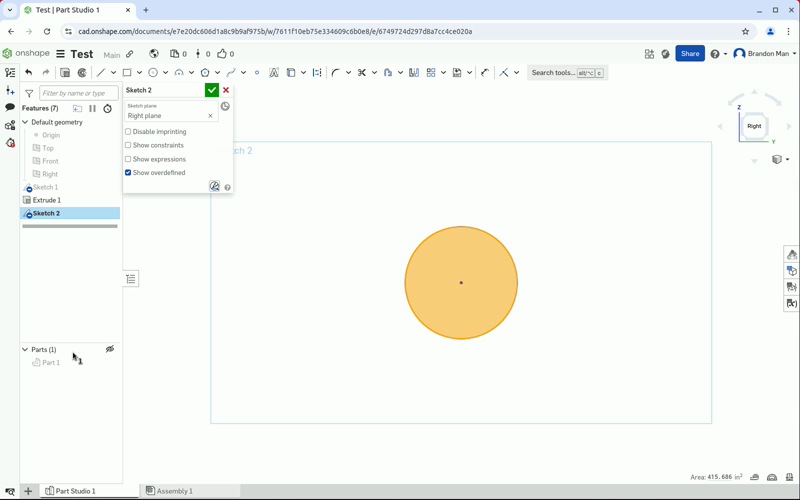
key(shift+y)
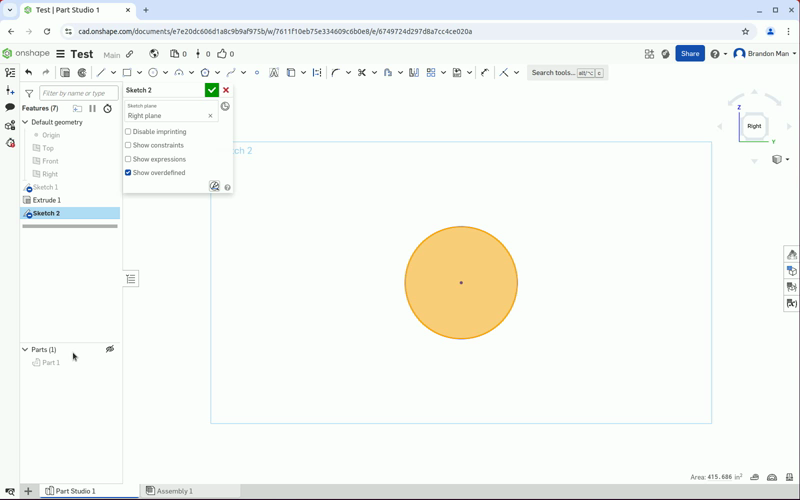
key(shift+e)
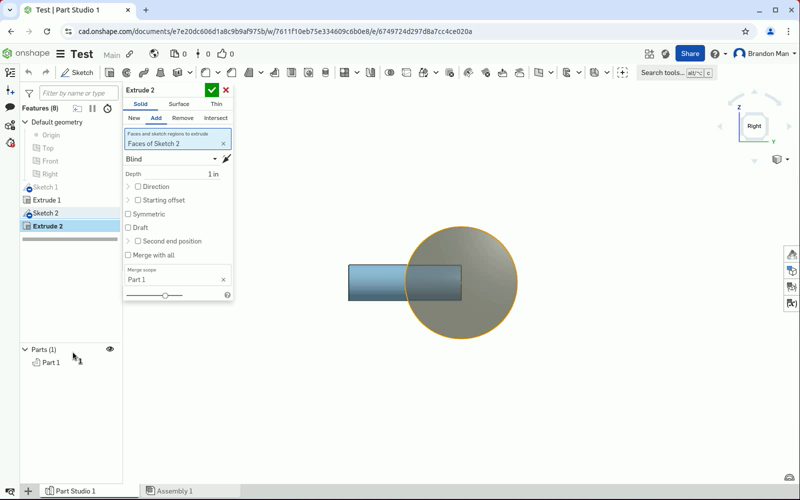
mouse_move(143, 106)
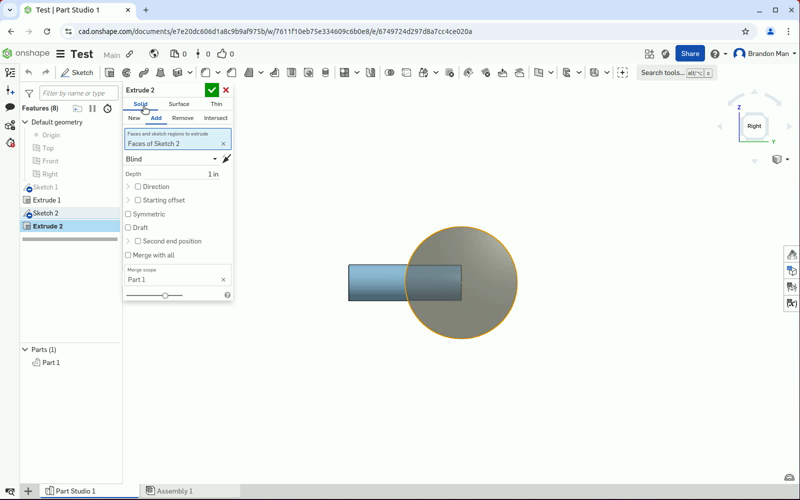
click(143, 106)
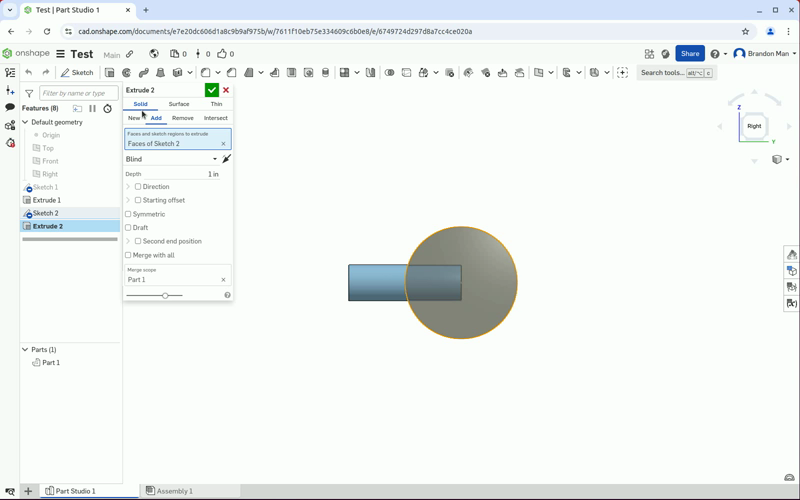
mouse_move(137, 120)
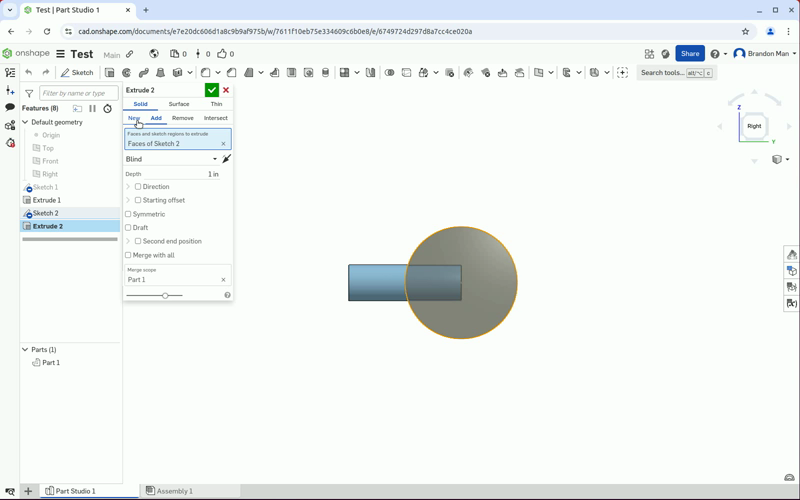
click(137, 120)
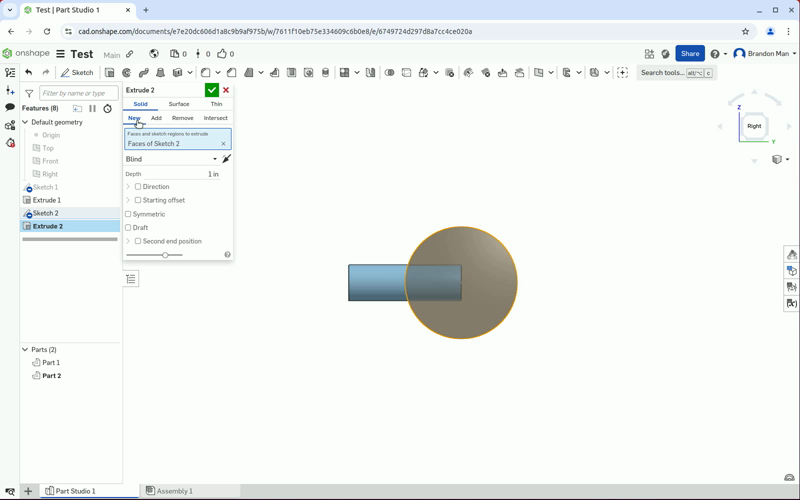
key(tab, 4)
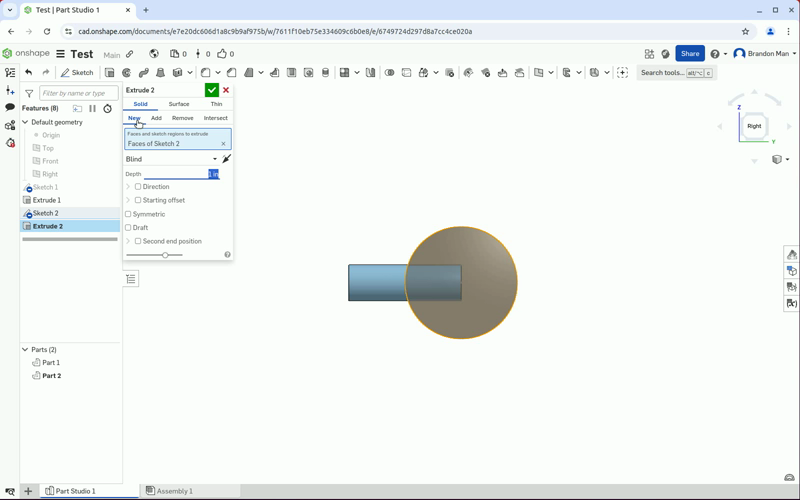
text(7.222)
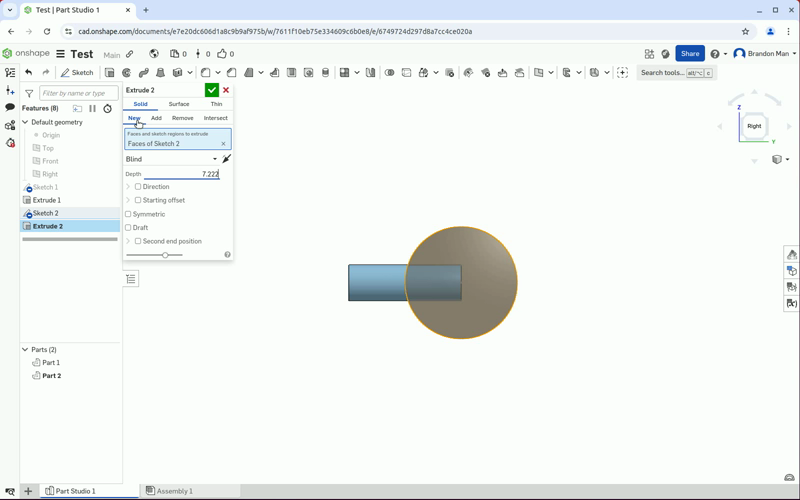
key(tab, 3)
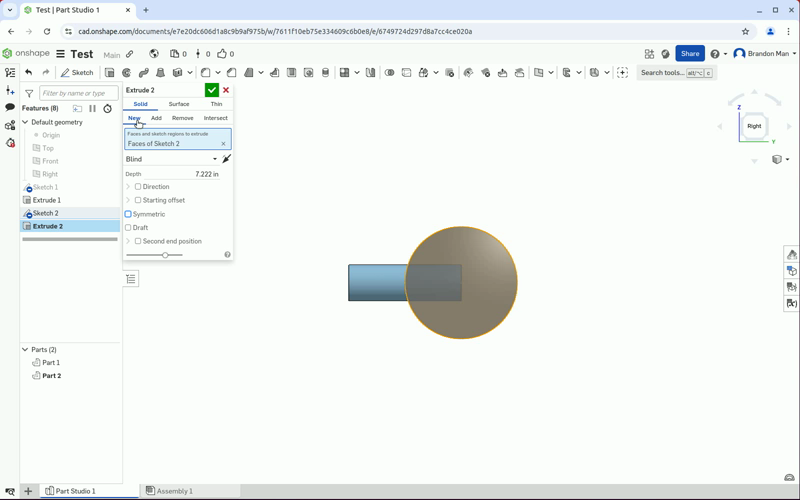
key(space)
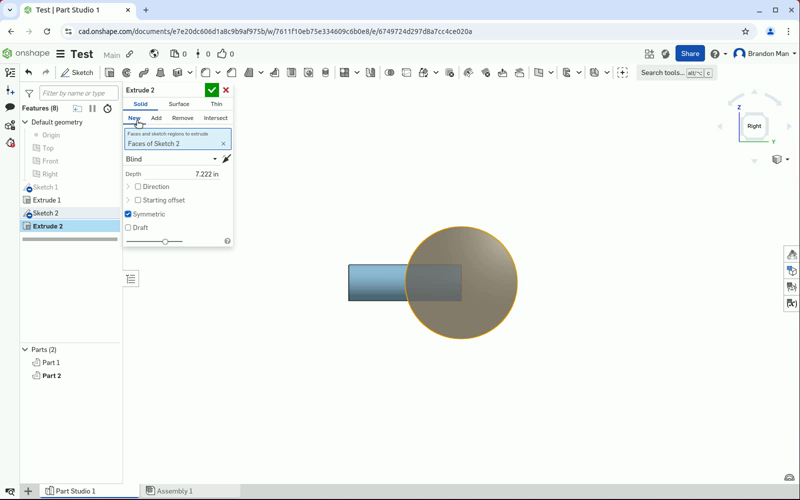
key(enter)
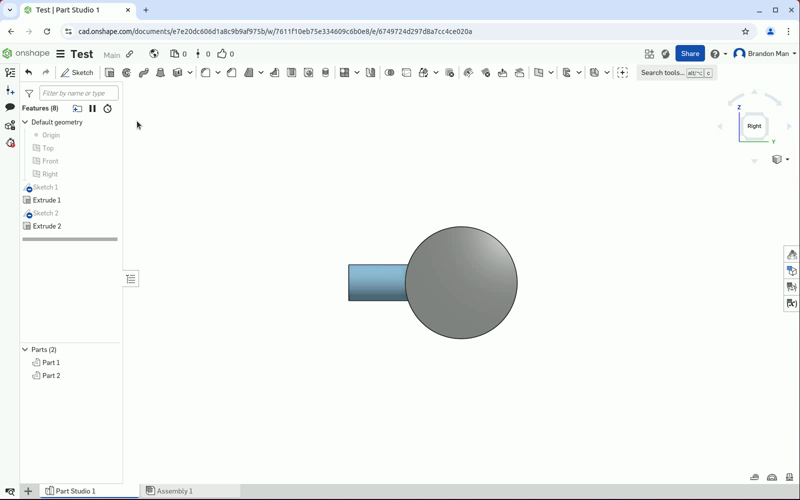
key(shift+h)
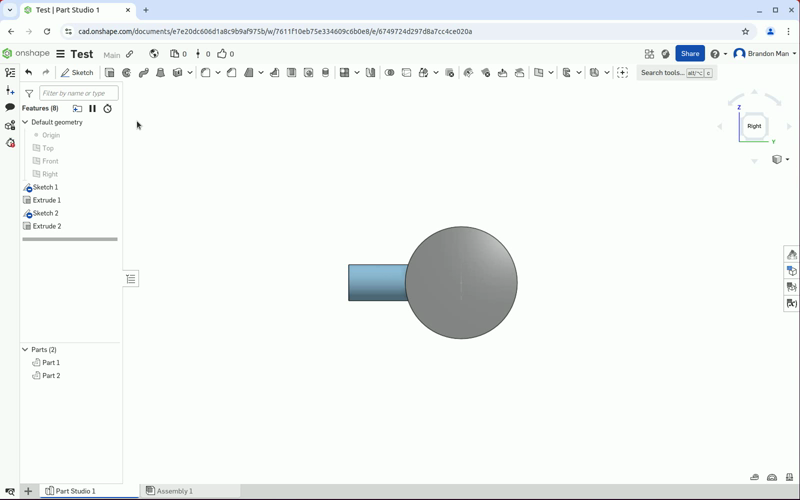
key(shift+h)
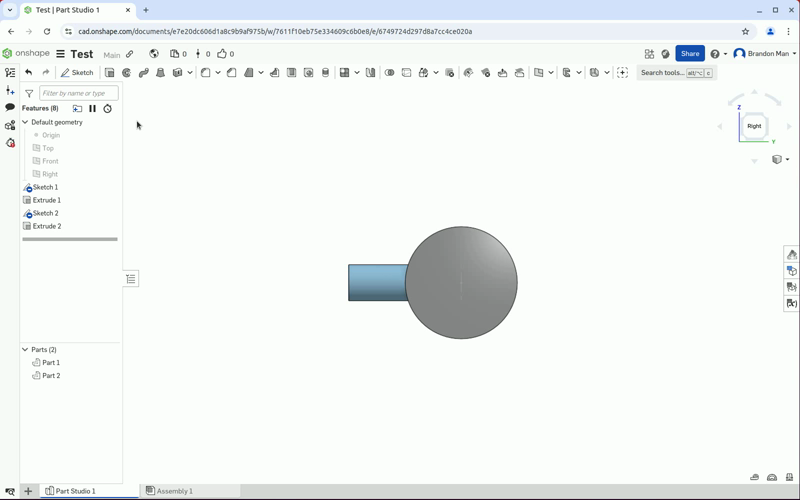
key(shift+7)
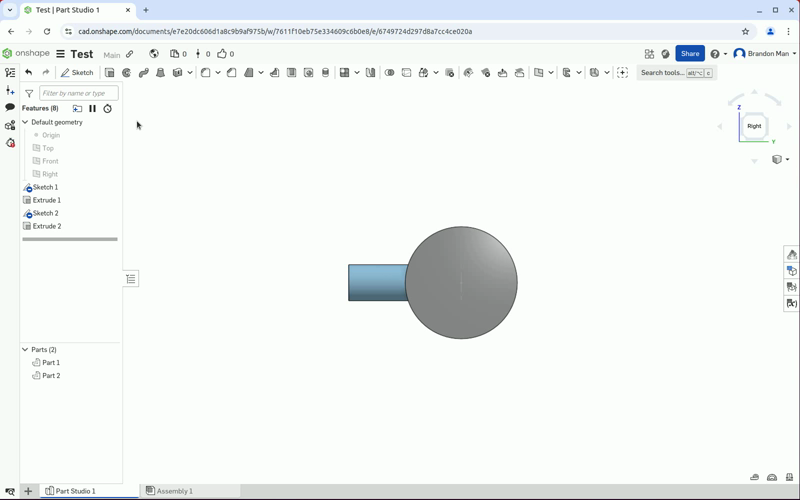
key(right, 2)
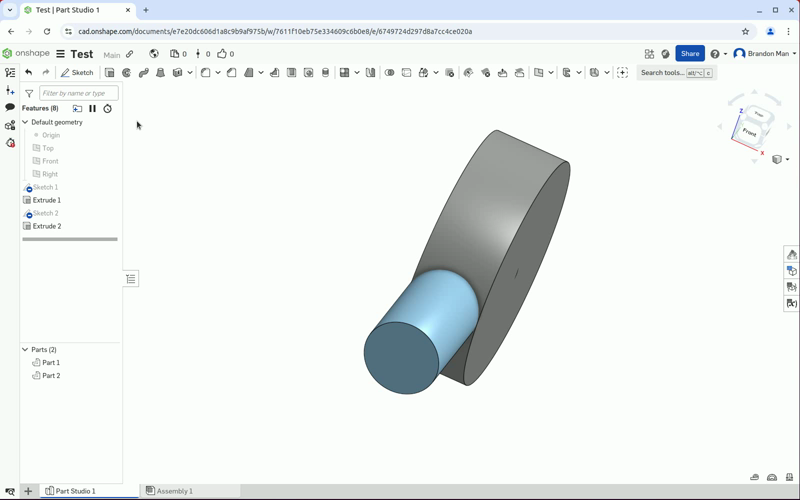
key(down, 2)
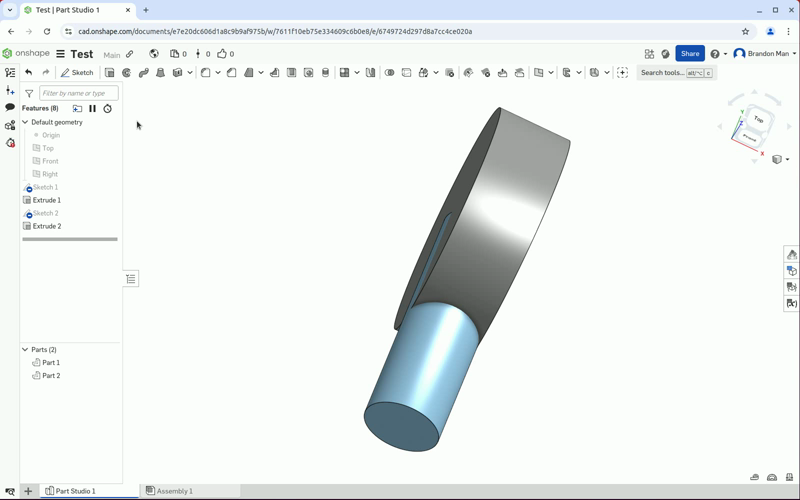
key(up, 2)
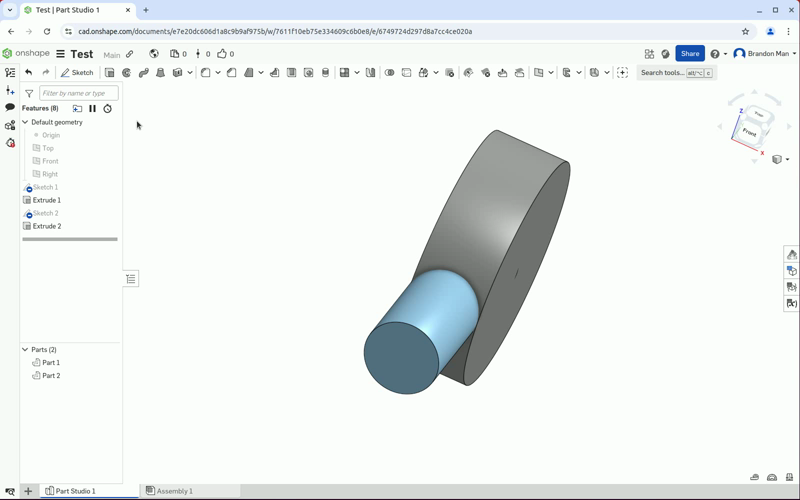
key(left, 2)
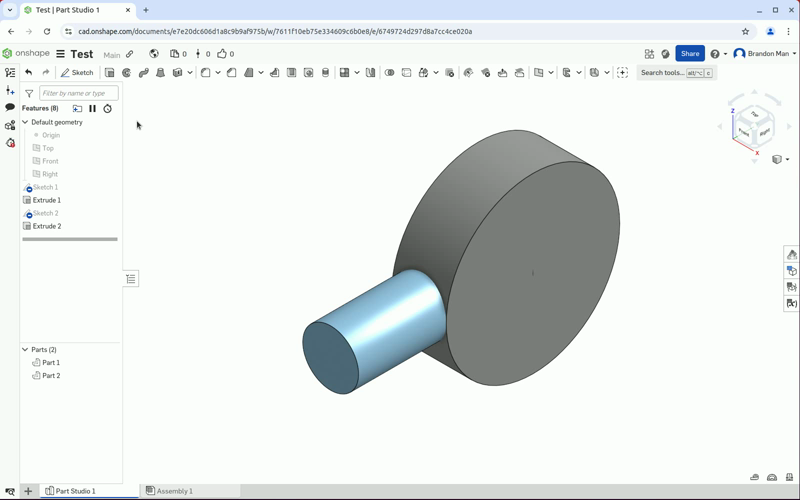
mouse_move(73, 189)
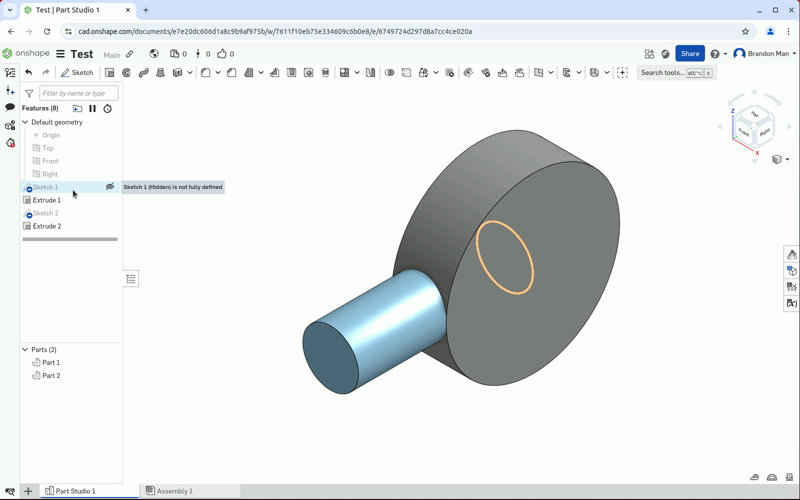
click(73, 189)